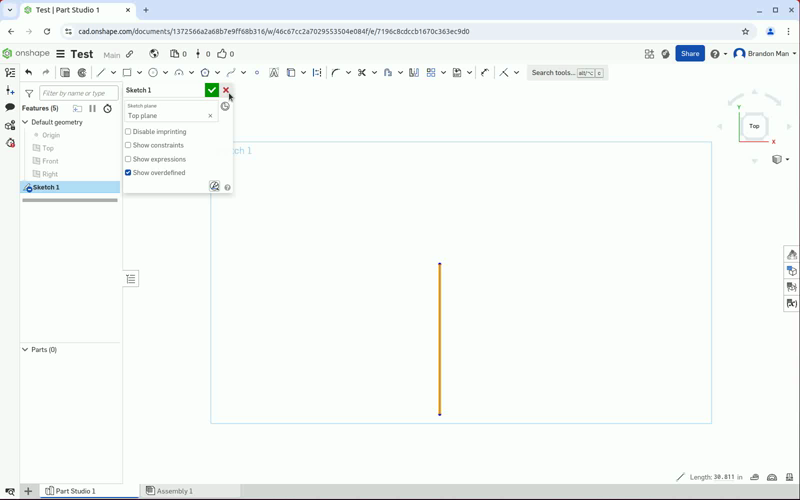
key(shift+h)
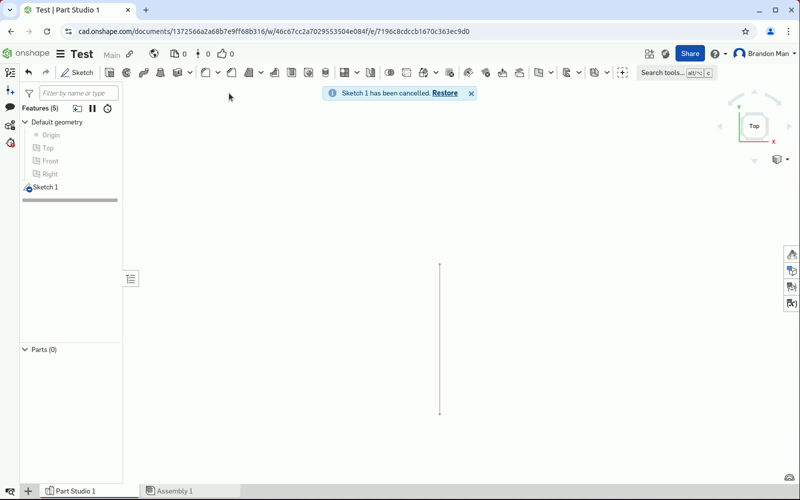
mouse_move(73, 352)
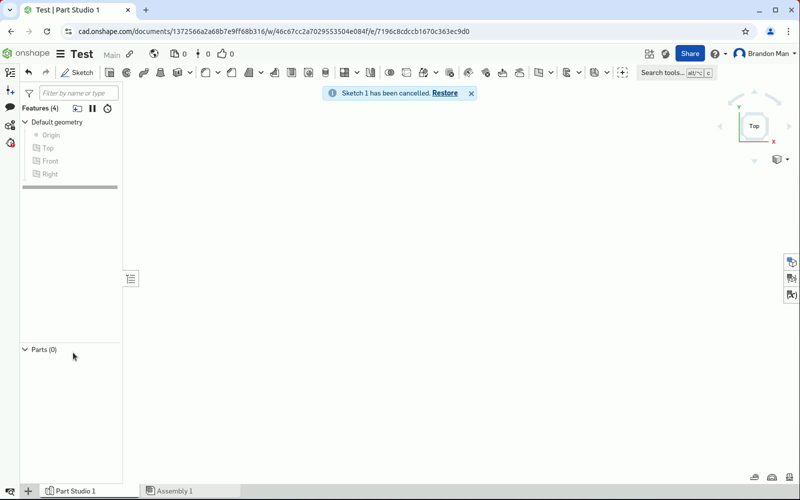
key(y)
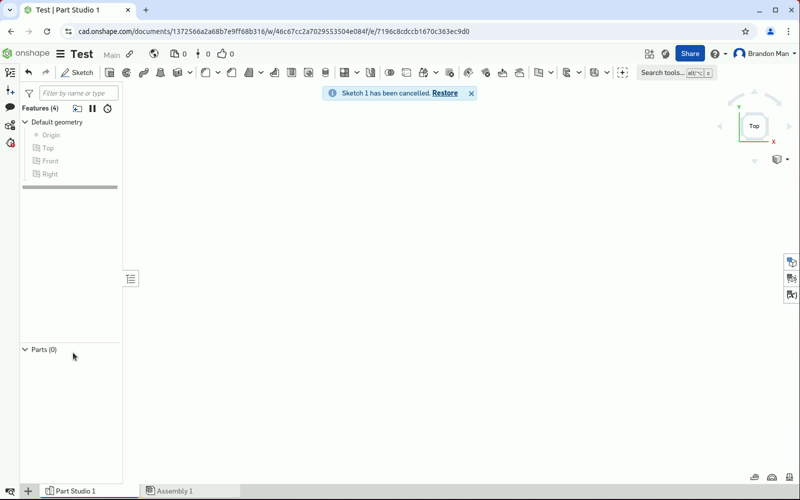
key(shift+p)
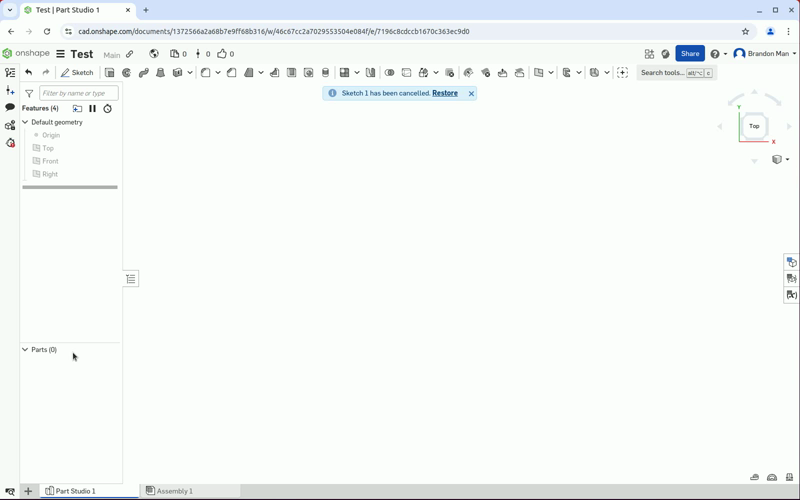
key(space)
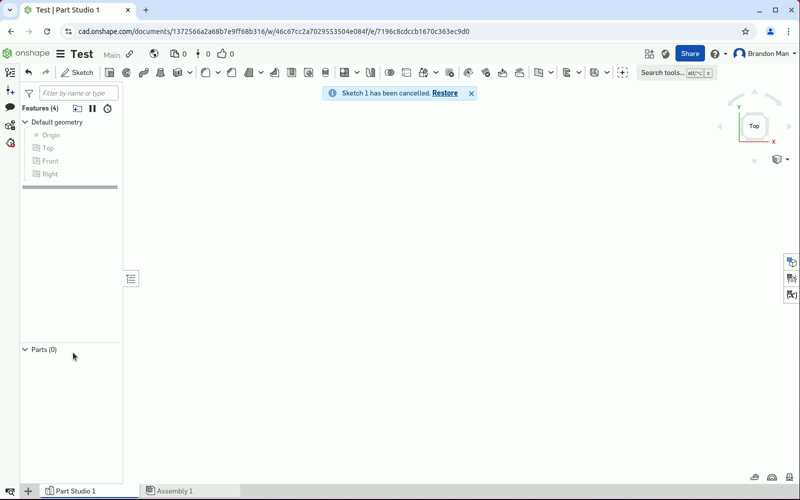
key_down(shift)
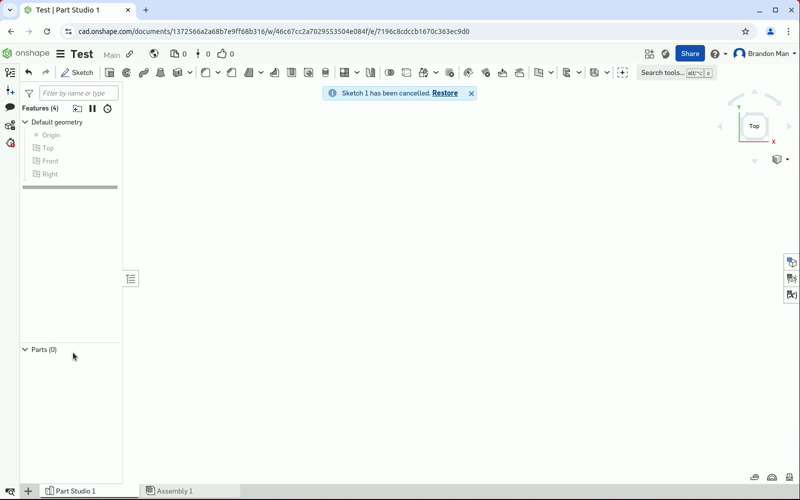
key(up)
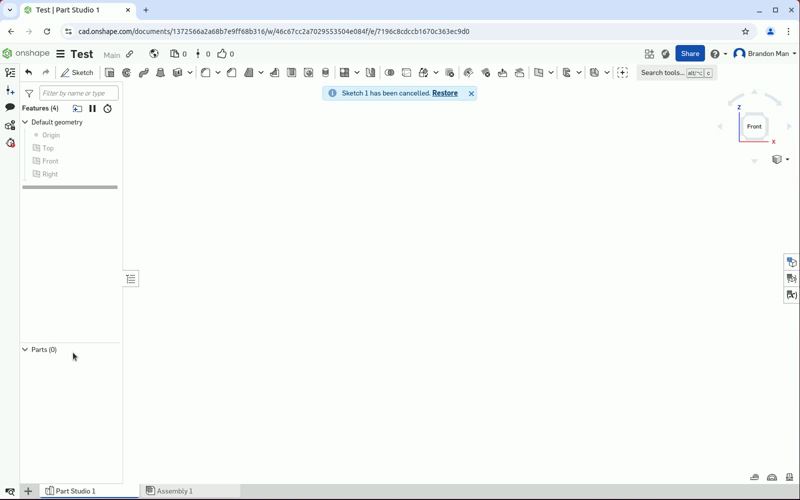
key_up(shift)
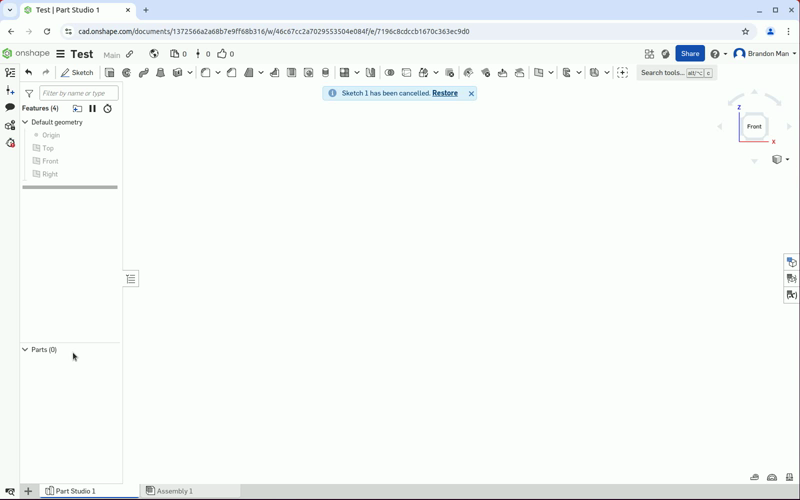
mouse_move(73, 352)
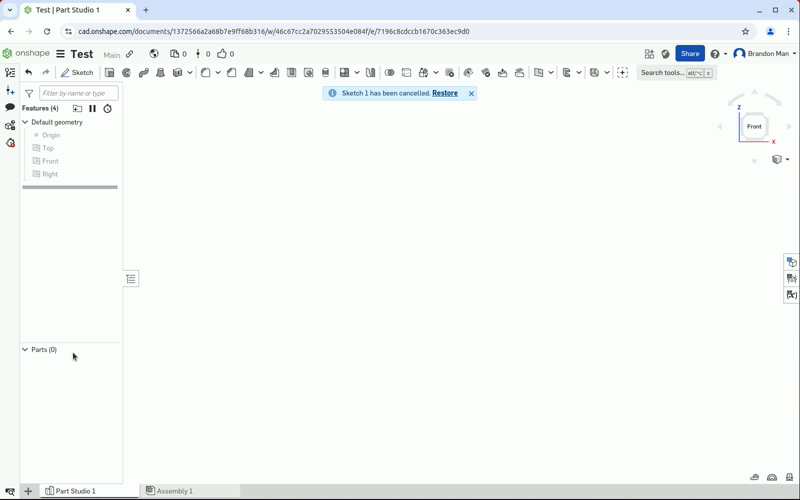
key(shift+y)
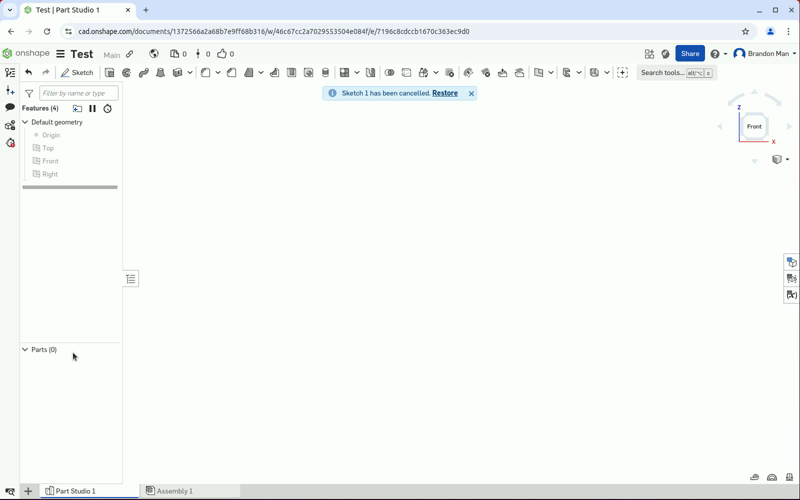
key(shift+s)
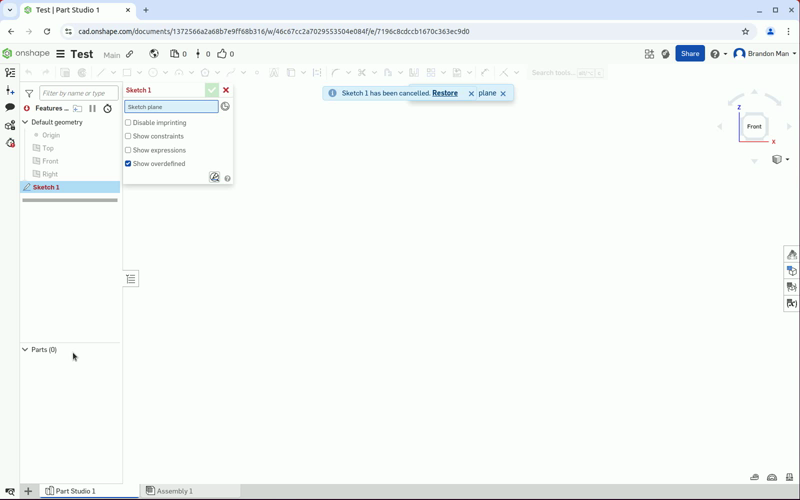
mouse_move(73, 163)
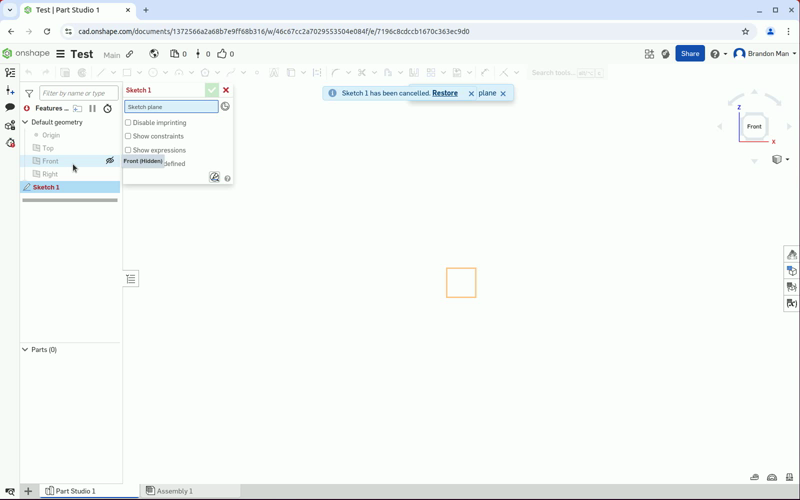
click(73, 163)
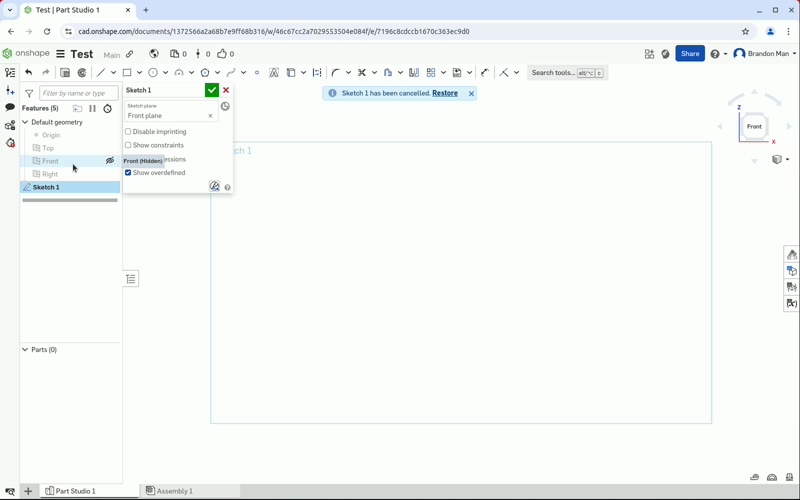
mouse_move(73, 352)
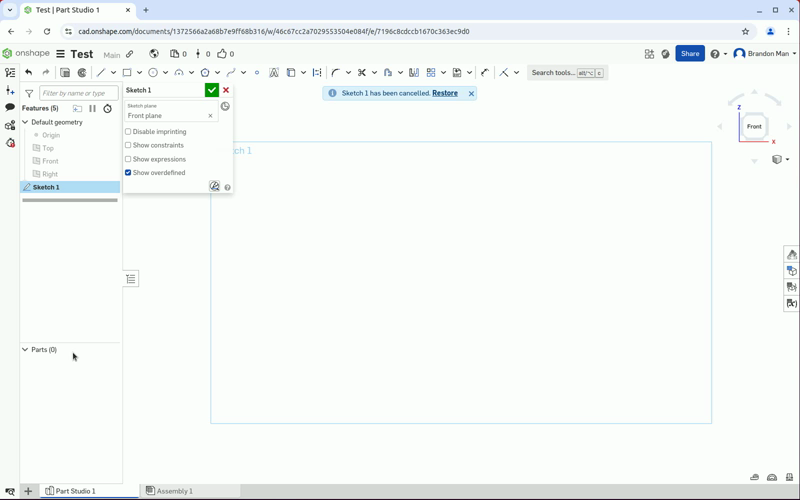
key(y)
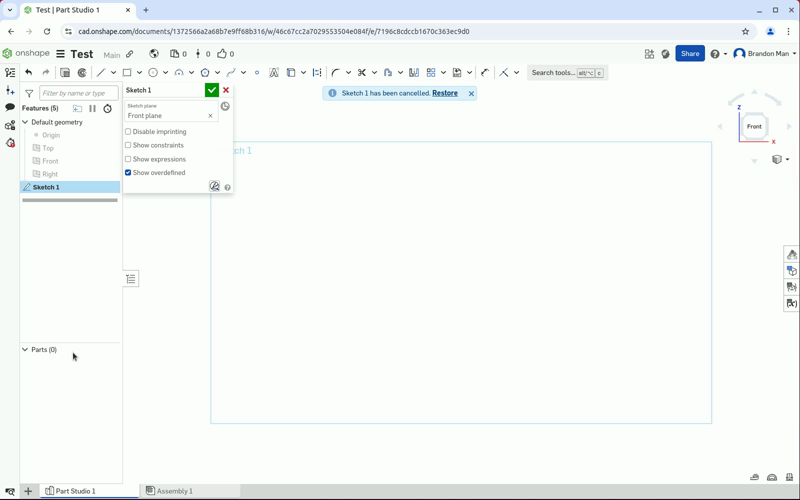
key(l)
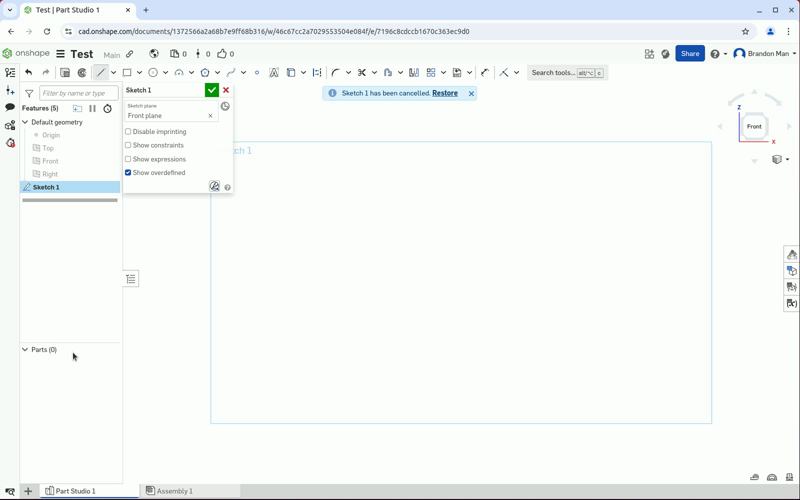
key_down(shift)
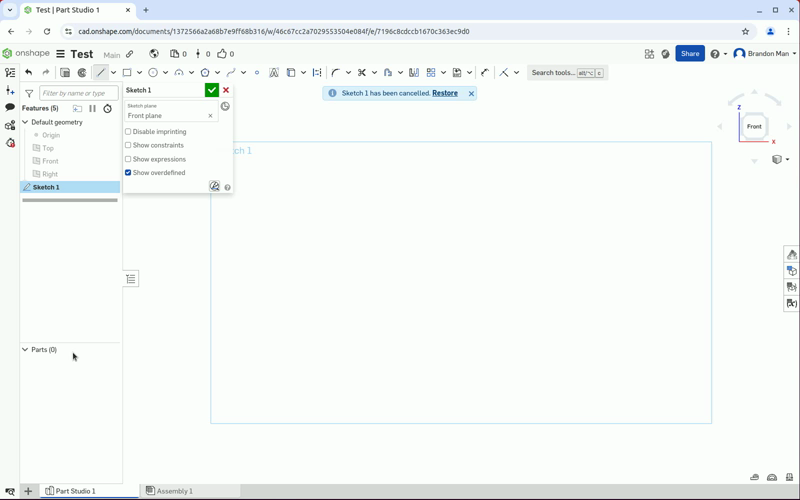
mouse_move(395, 282)
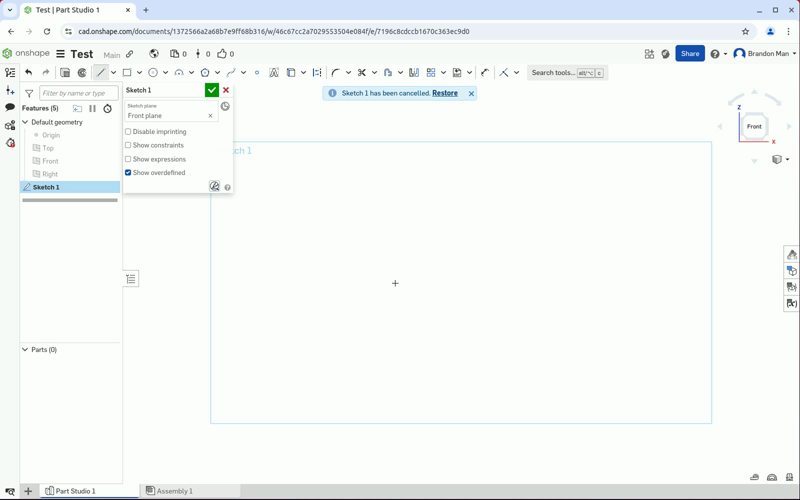
click(395, 282)
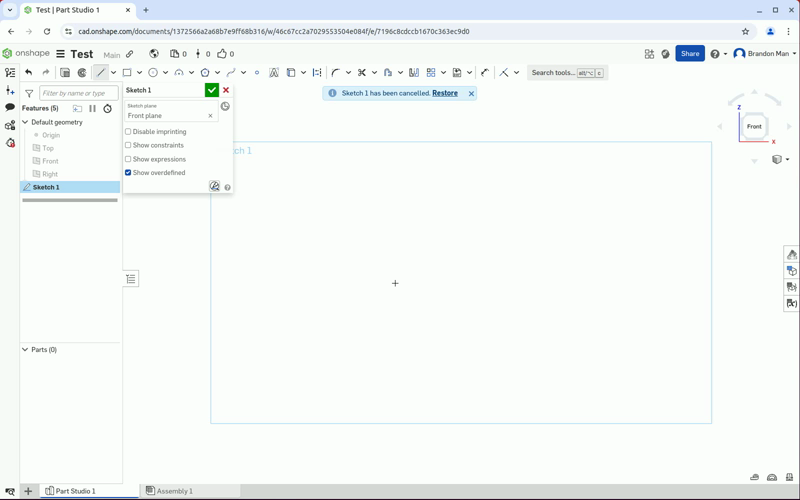
key_up(shift)
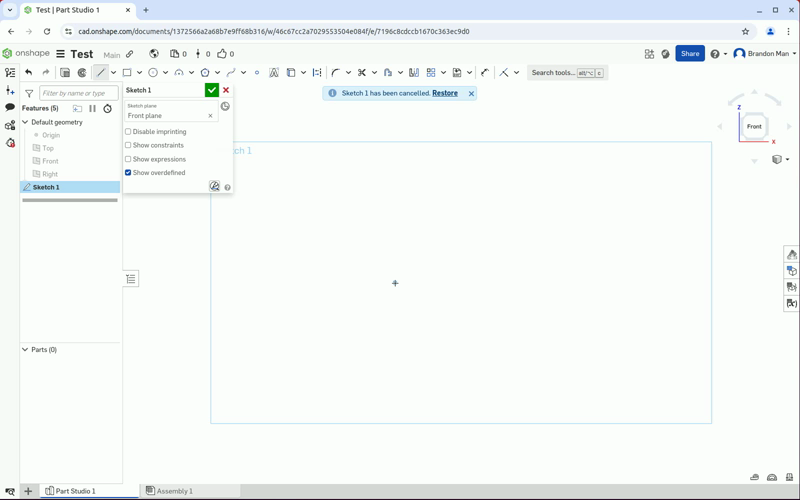
key_down(shift)
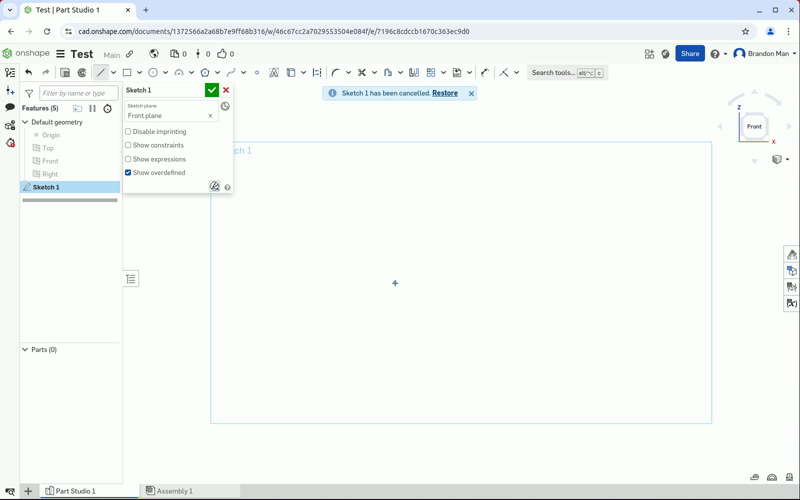
mouse_move(461, 282)
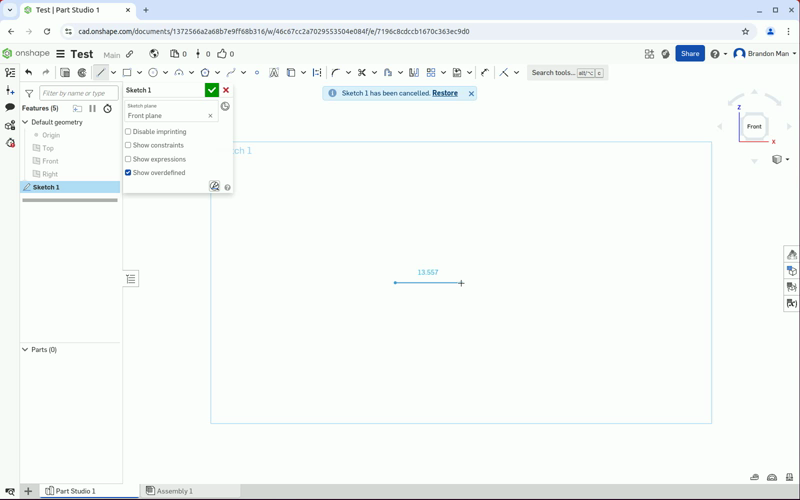
click(461, 282)
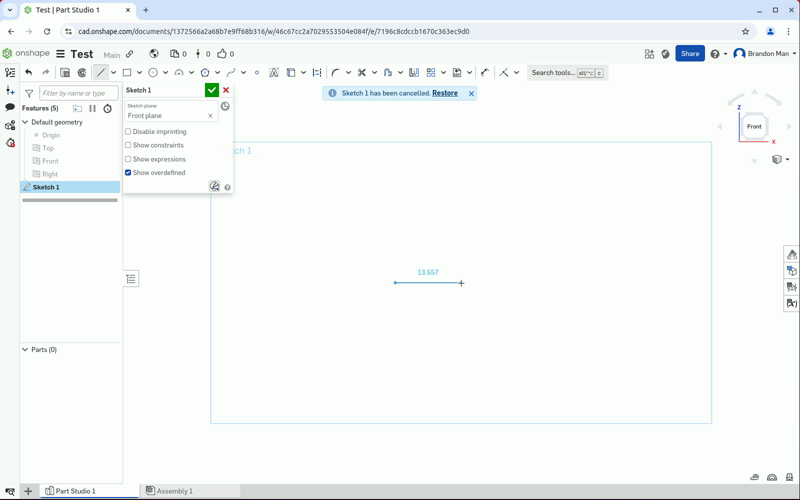
key_up(shift)
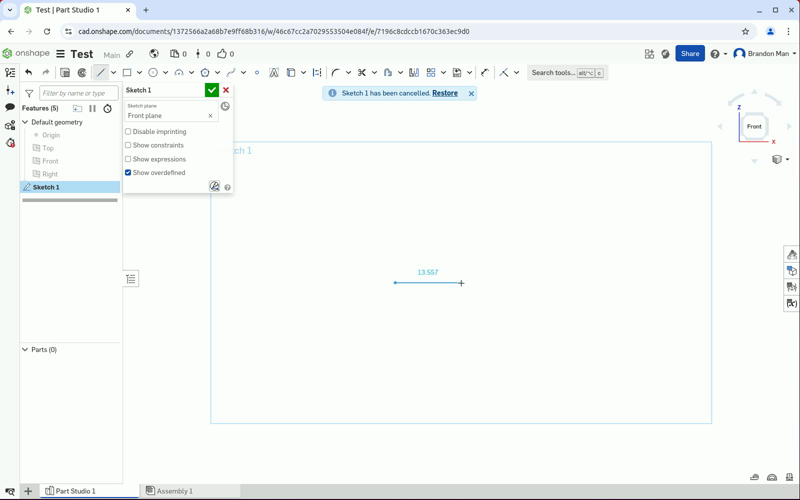
key_down(shift)
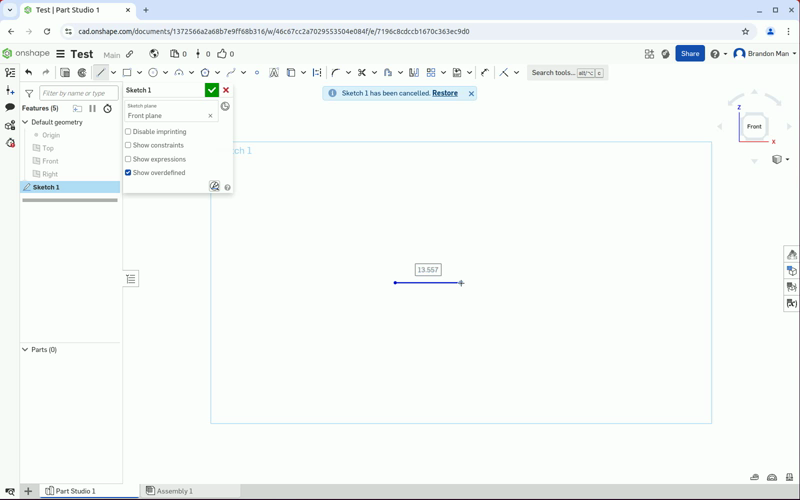
mouse_move(491, 282)
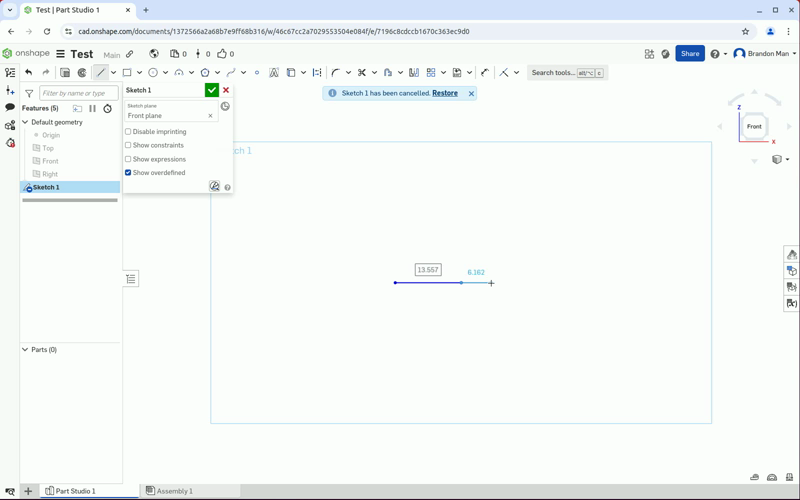
mouse_move(461, 247)
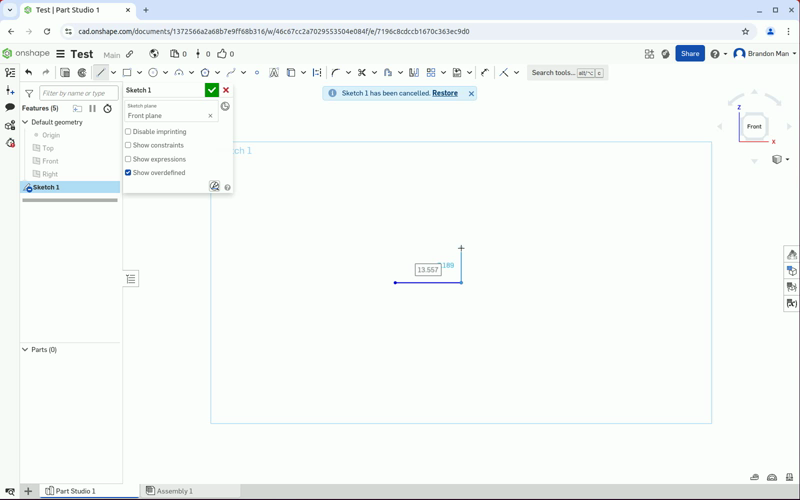
click(461, 247)
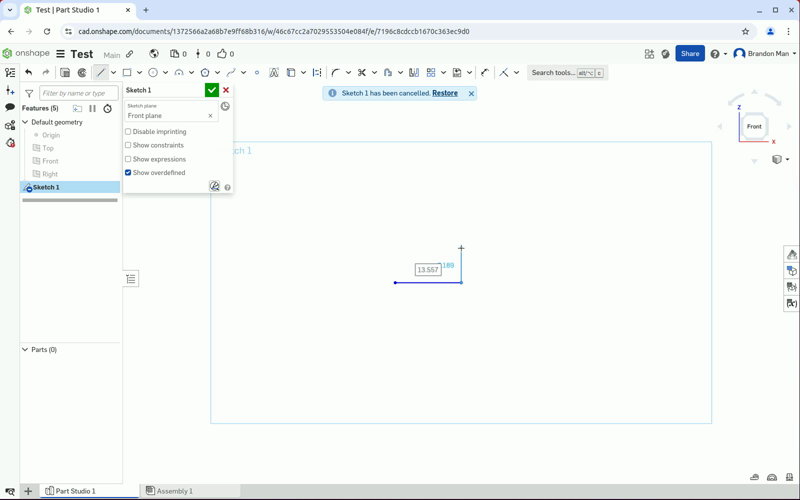
key_up(shift)
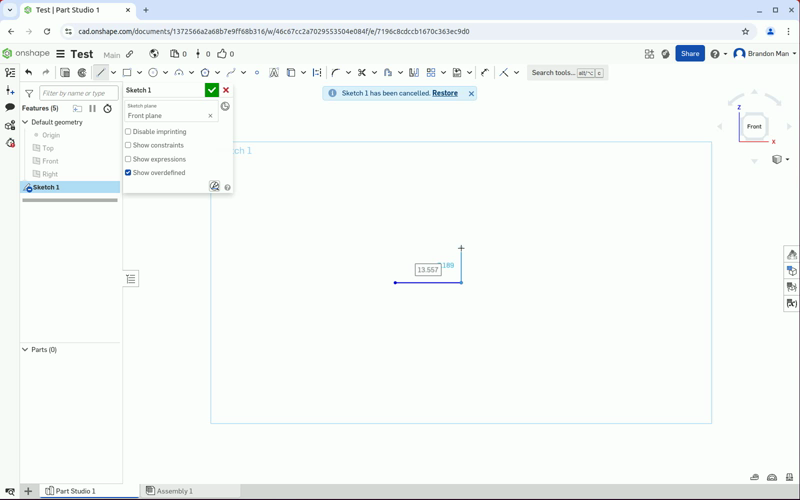
key_down(shift)
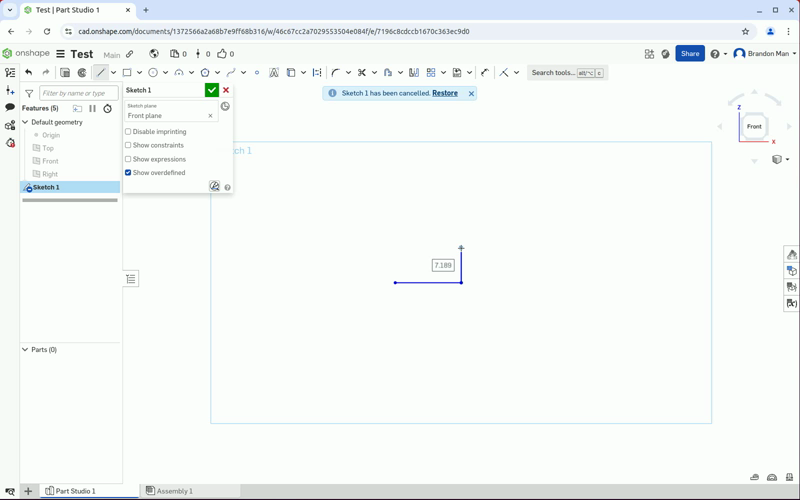
mouse_move(395, 247)
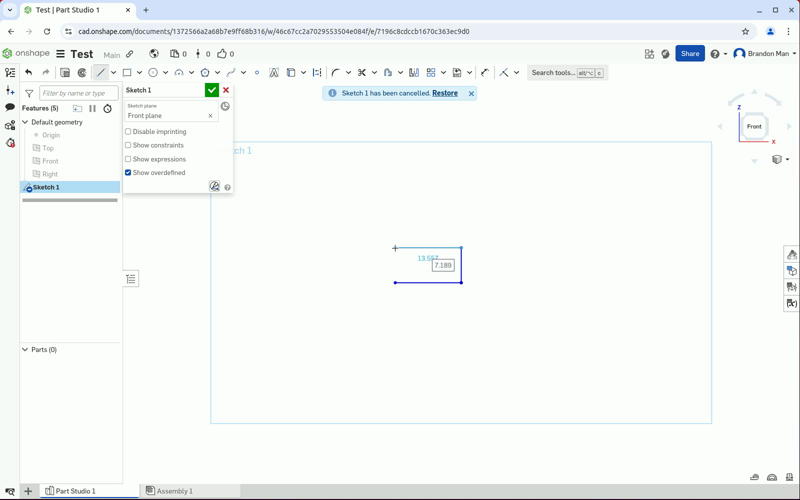
click(395, 247)
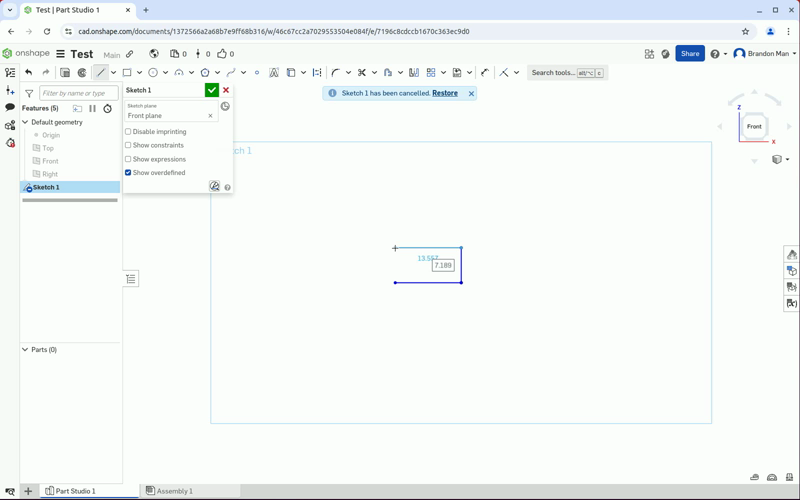
key_up(shift)
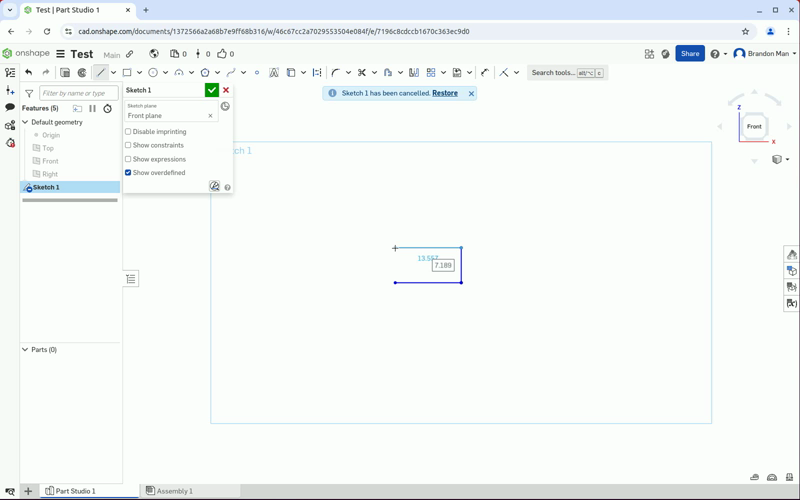
mouse_move(425, 247)
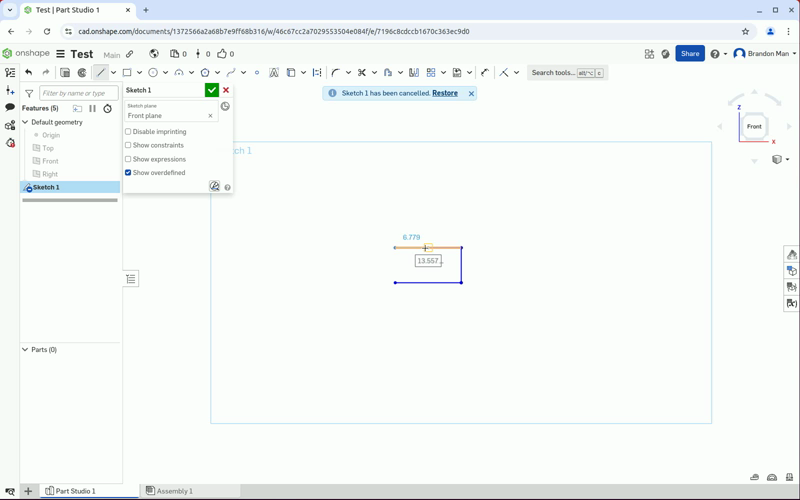
key_down(shift)
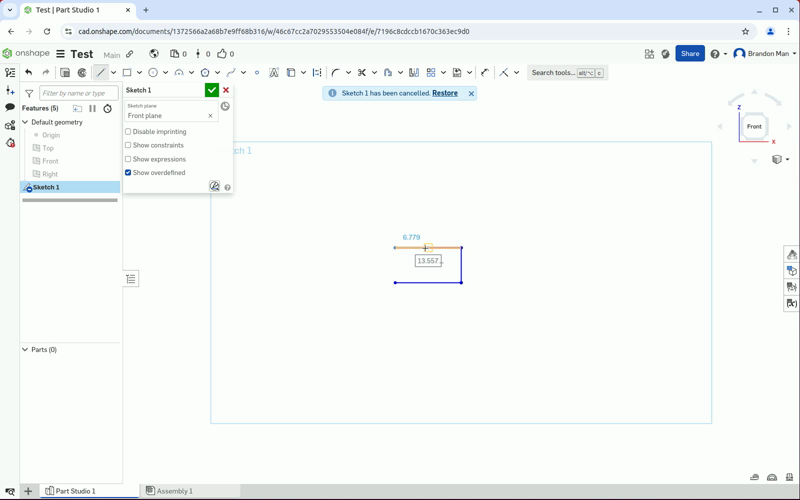
mouse_move(395, 282)
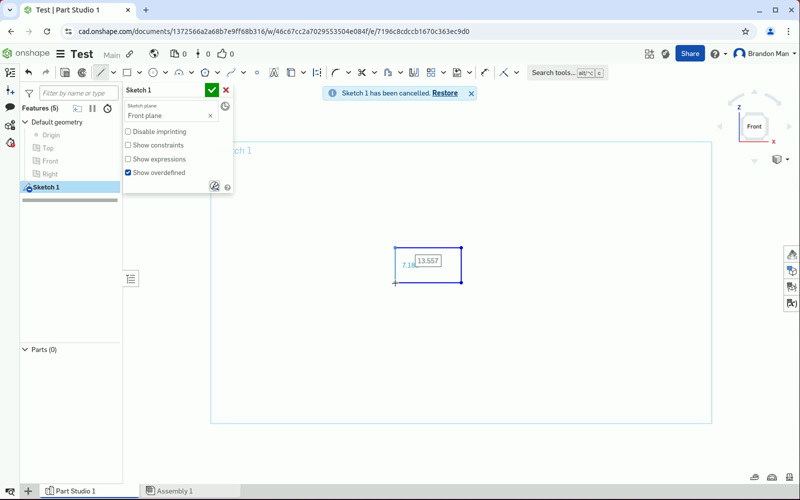
key_up(shift)
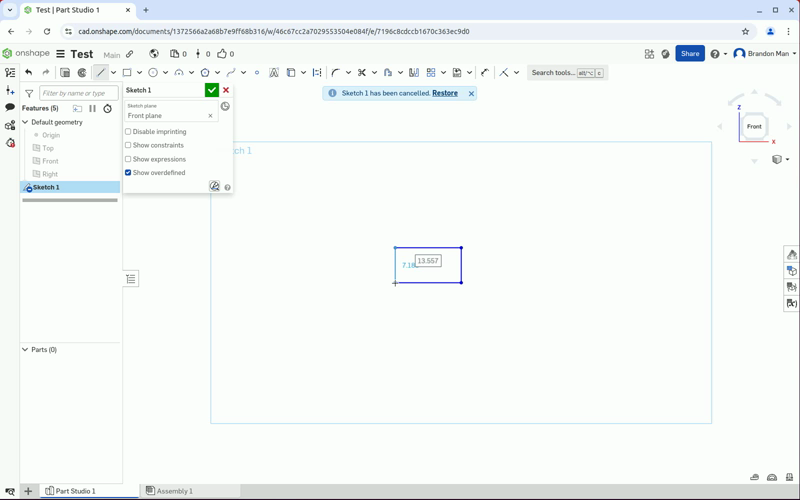
click(395, 282)
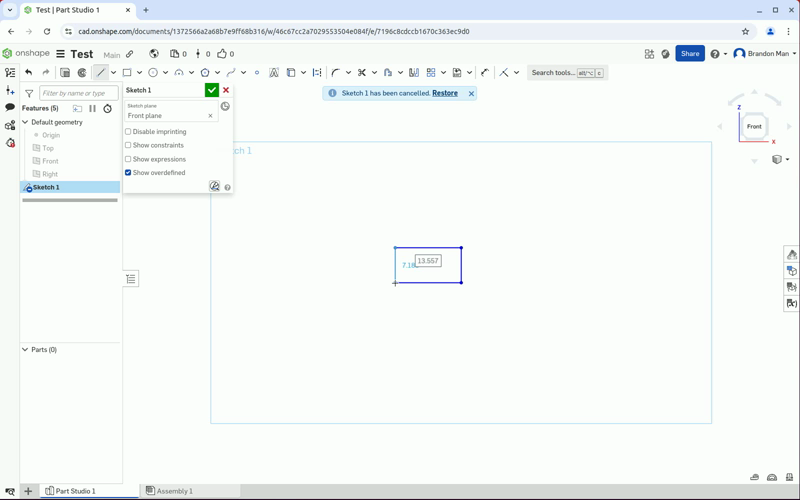
key(esc)
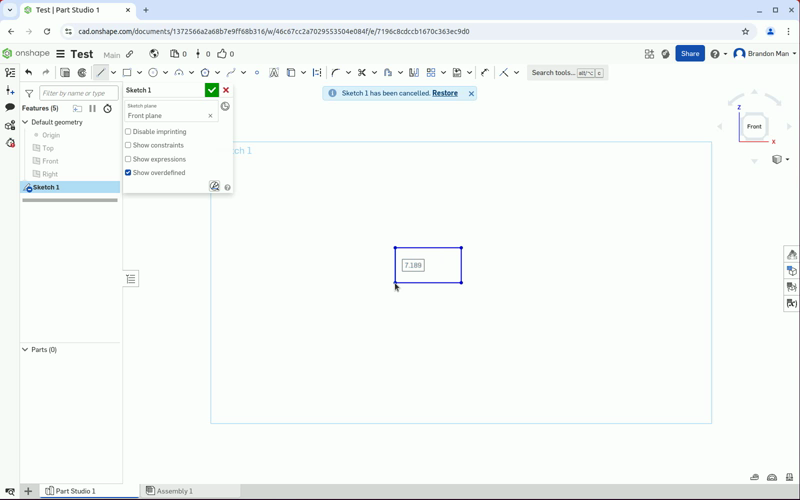
mouse_move(426, 267)
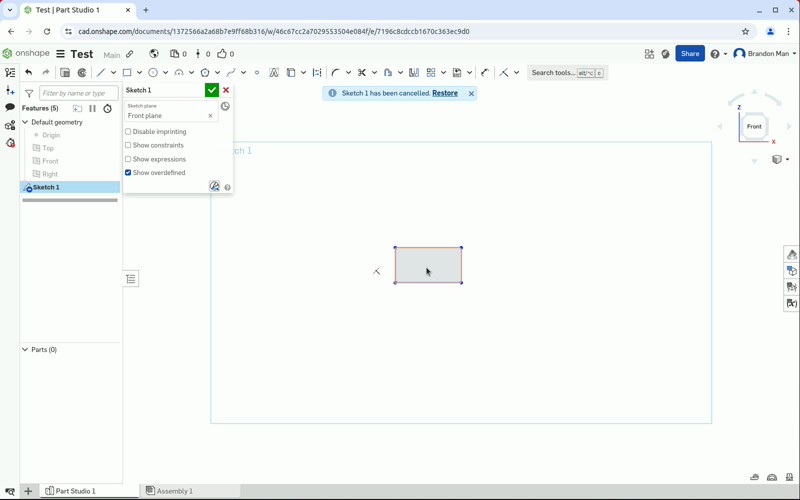
click(426, 267)
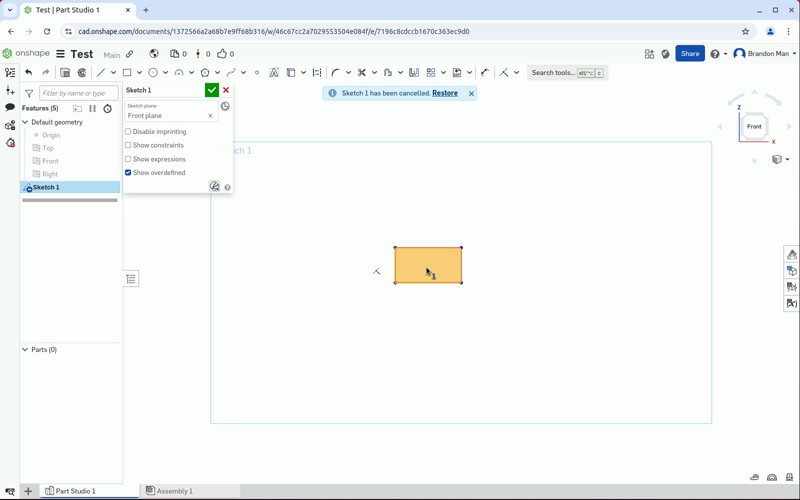
mouse_move(73, 352)
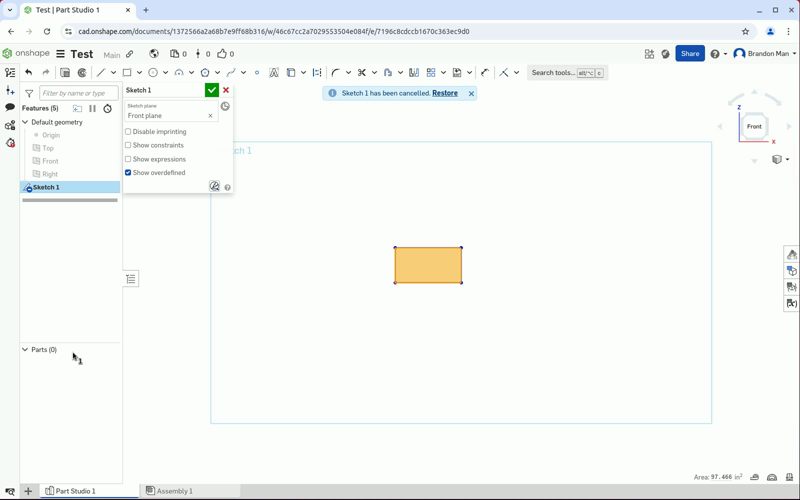
key(shift+y)
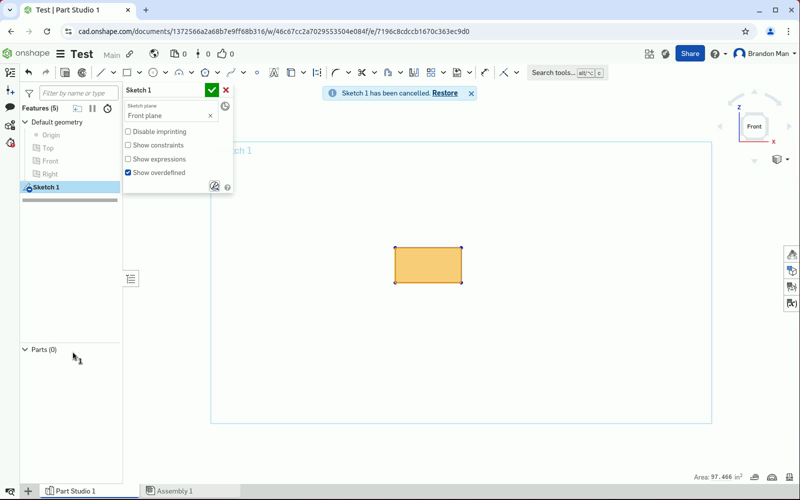
key(shift+e)
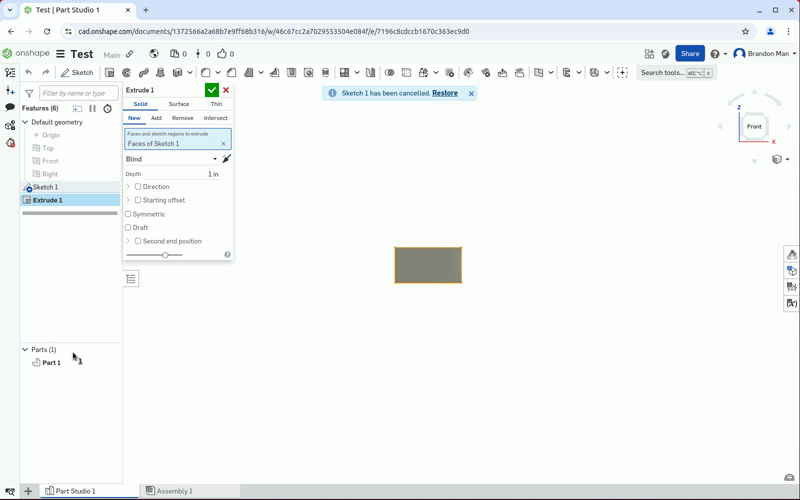
mouse_move(143, 106)
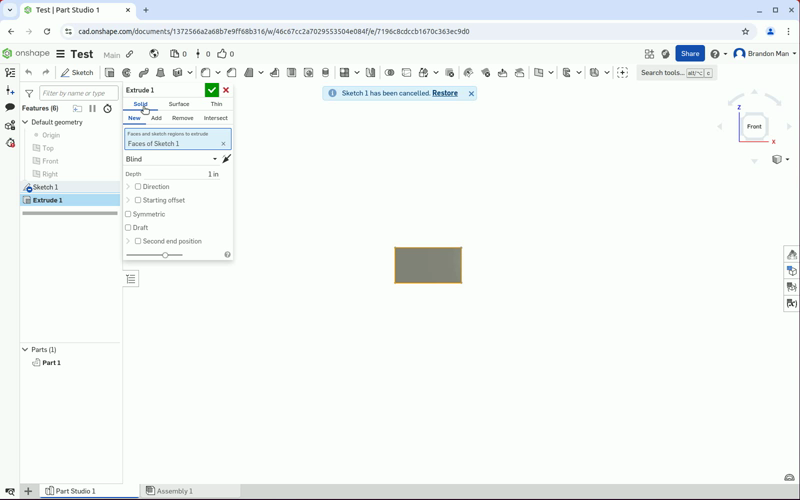
click(143, 106)
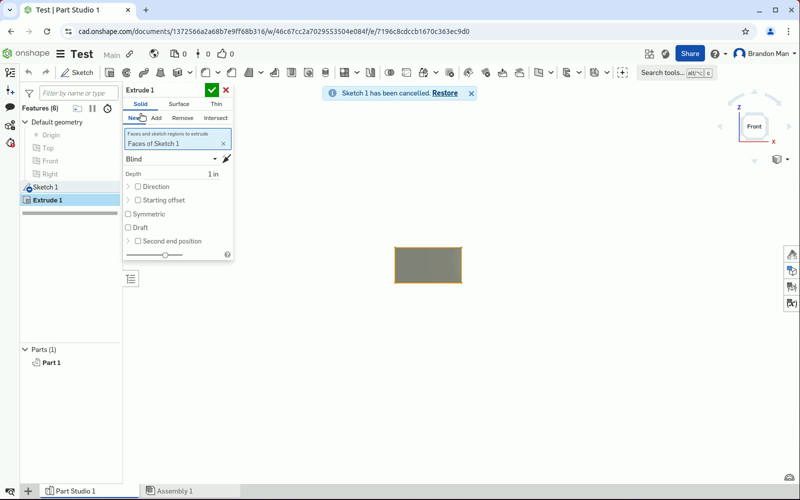
mouse_move(137, 120)
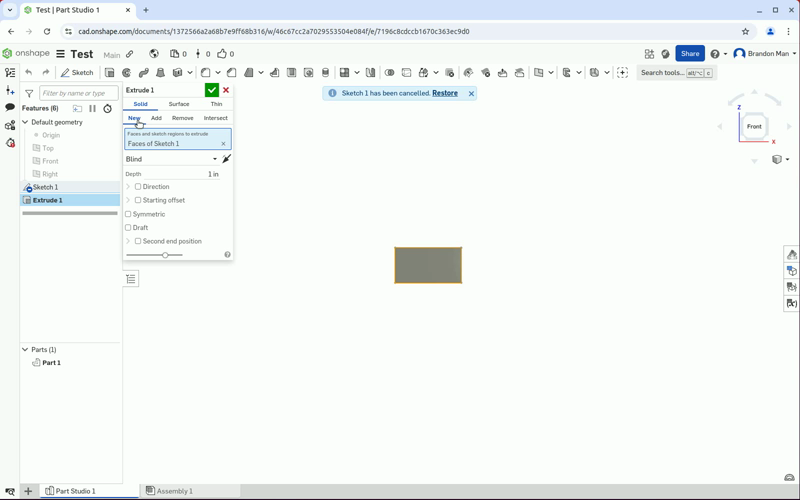
click(137, 120)
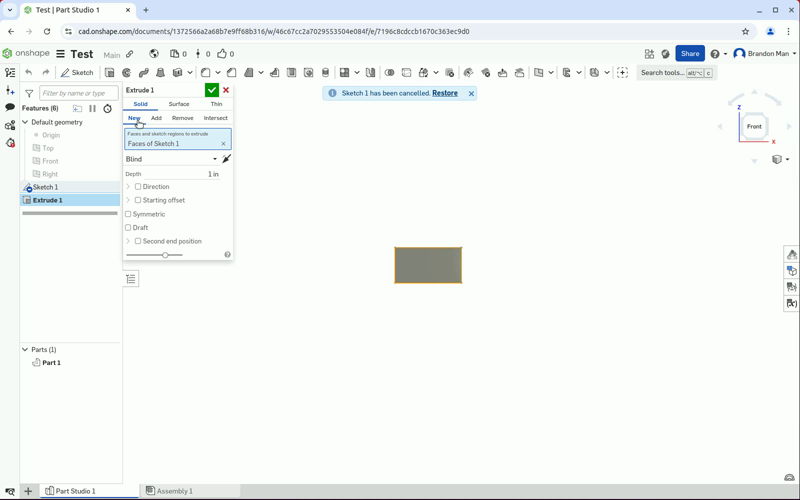
key(tab, 4)
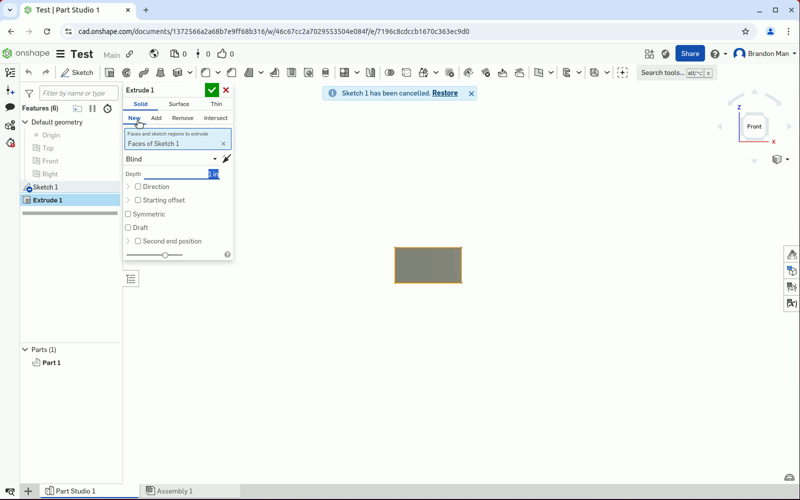
text(23.108)
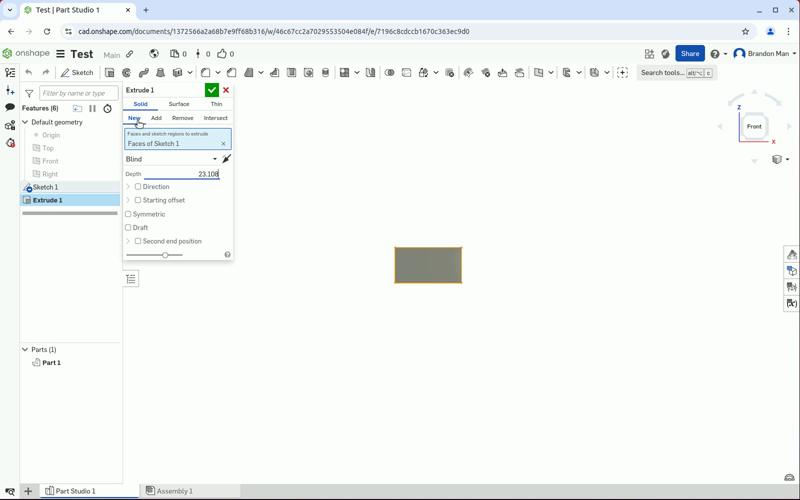
key(enter)
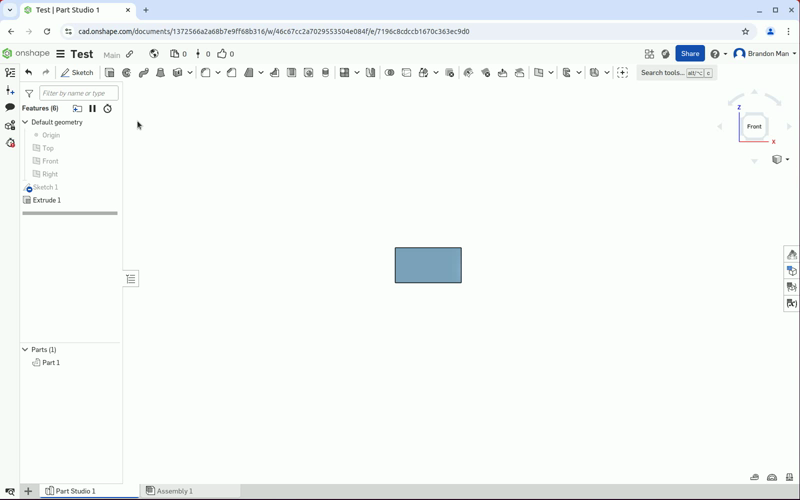
key(shift+h)
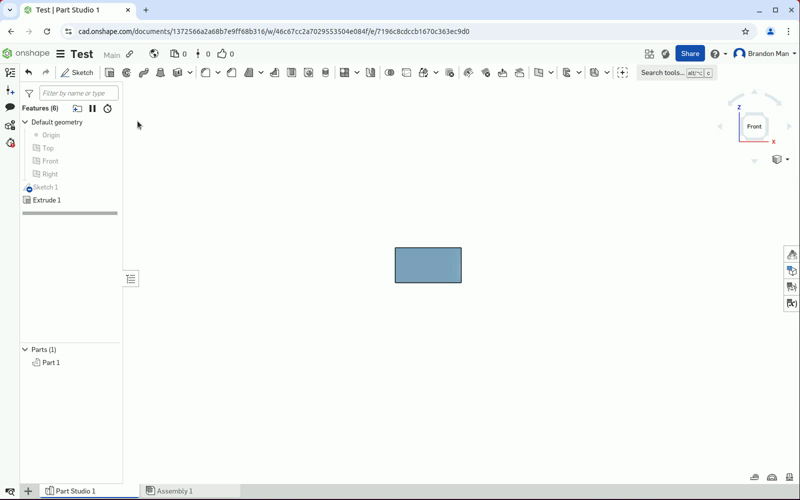
key(shift+h)
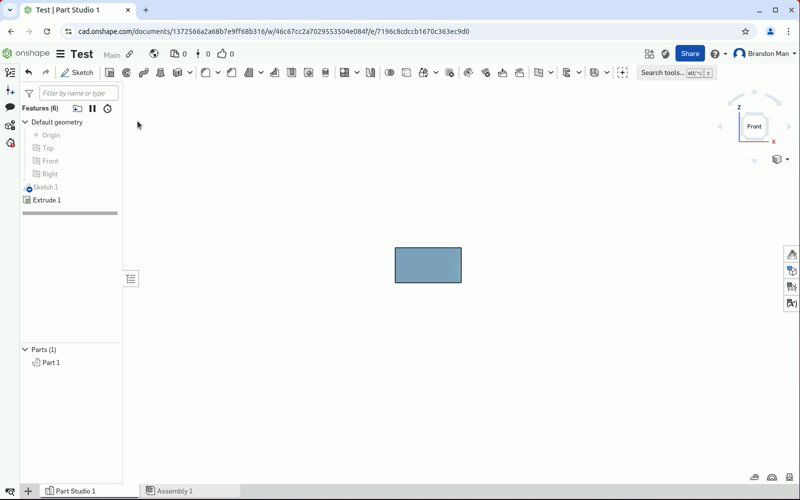
mouse_move(73, 189)
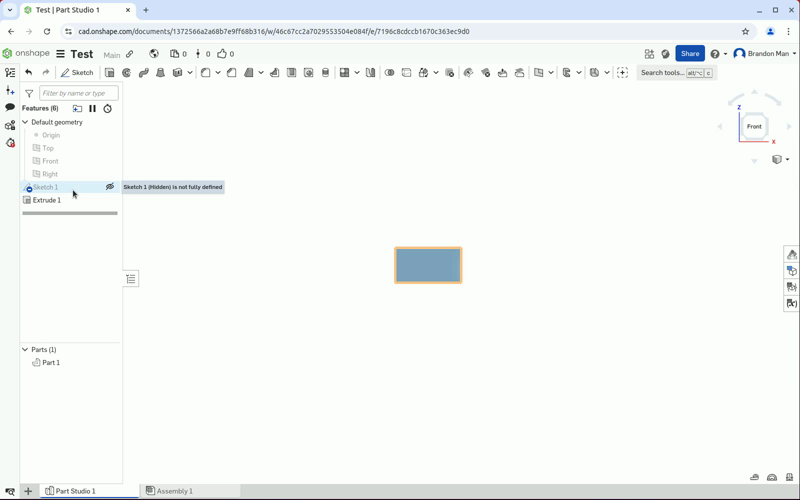
click(73, 189)
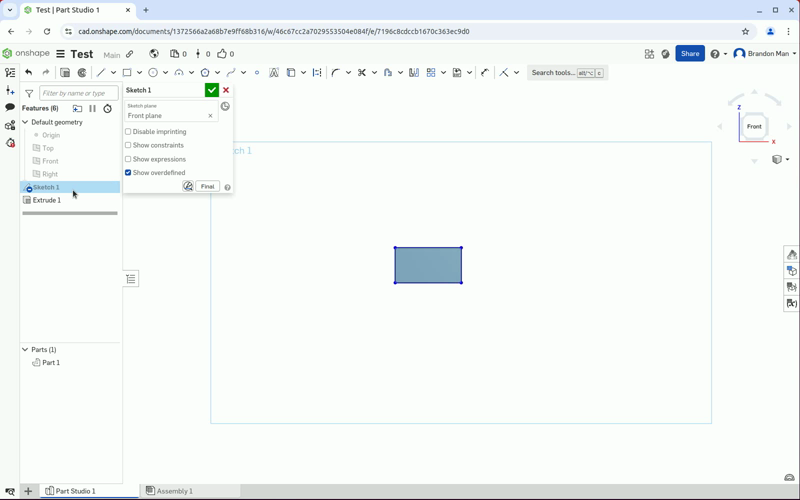
mouse_move(229, 92)
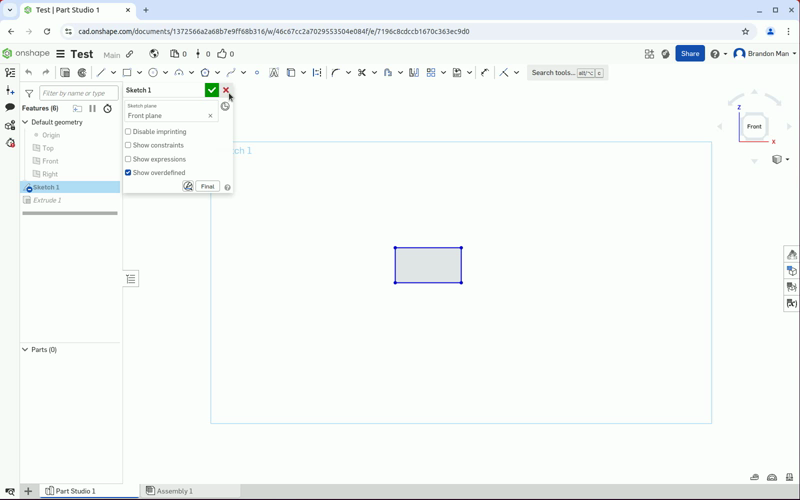
click(229, 92)
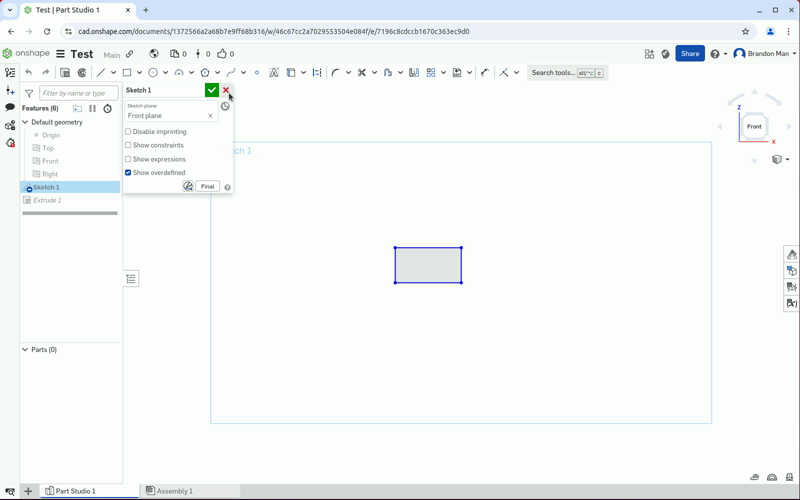
key(shift+s)
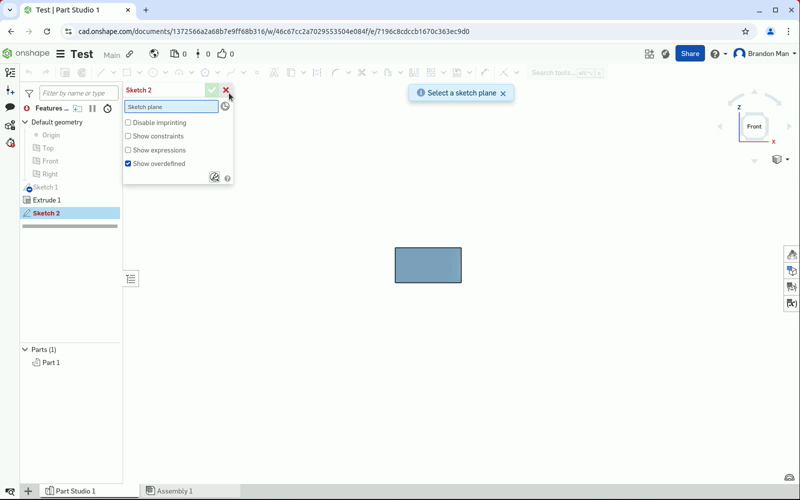
mouse_move(73, 163)
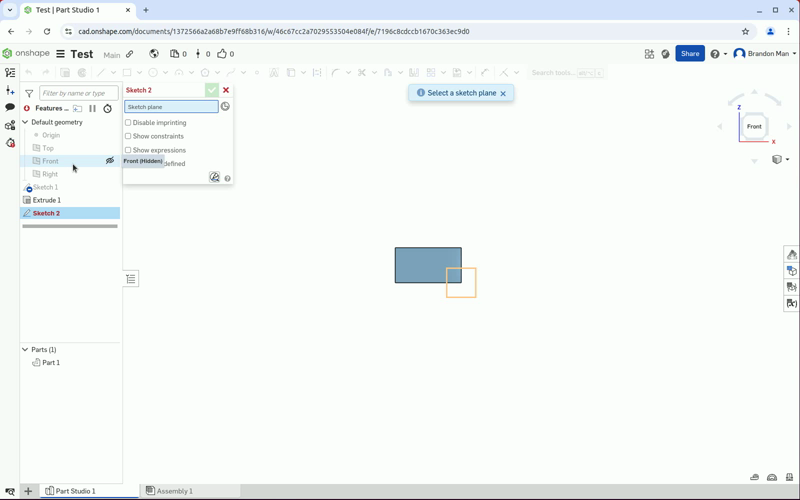
click(73, 163)
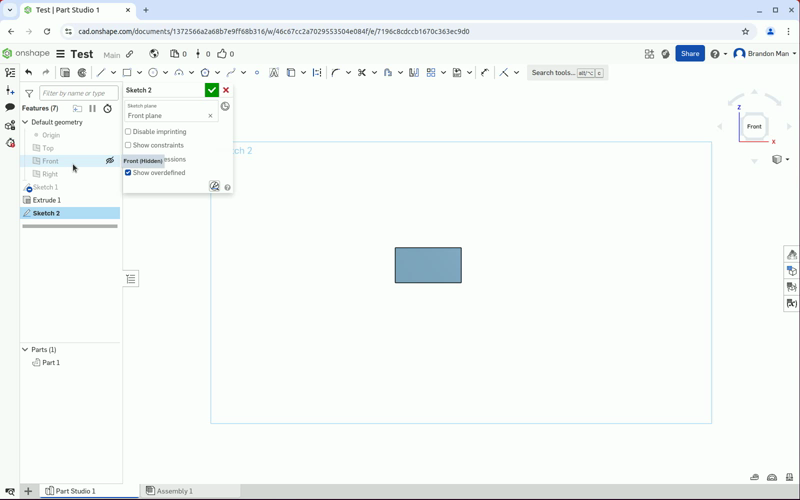
mouse_move(73, 352)
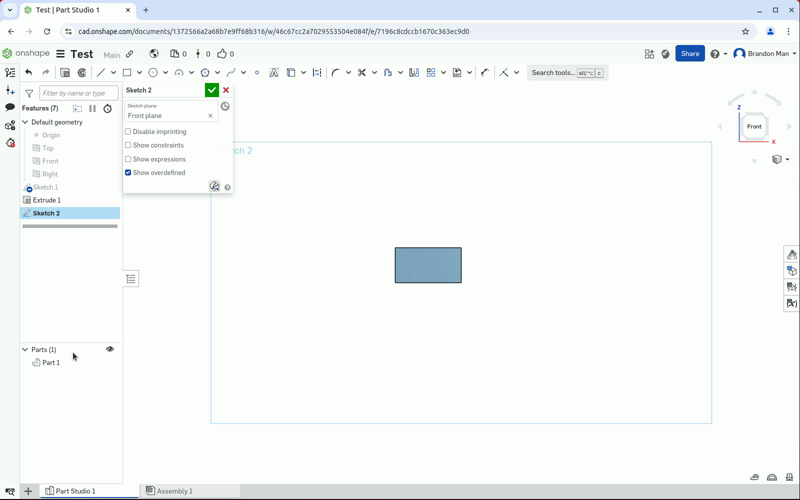
key(y)
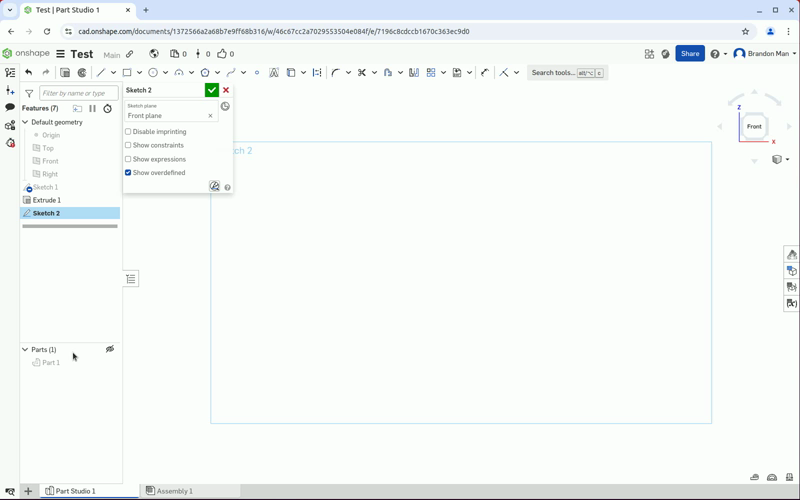
key(l)
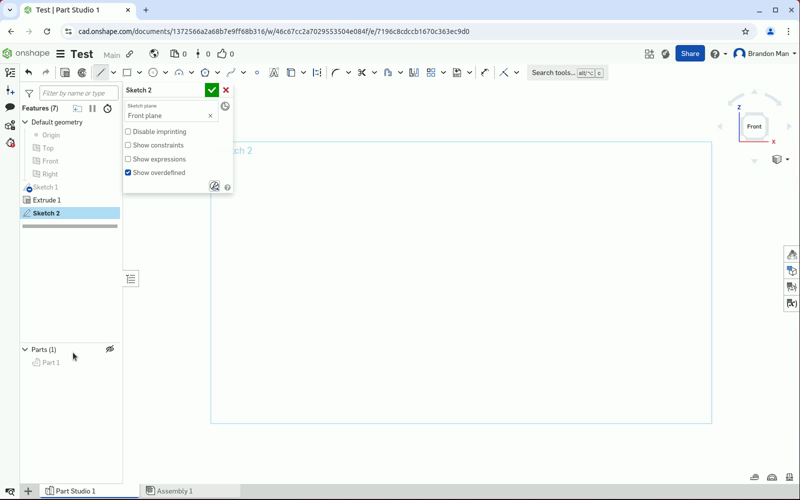
key_down(shift)
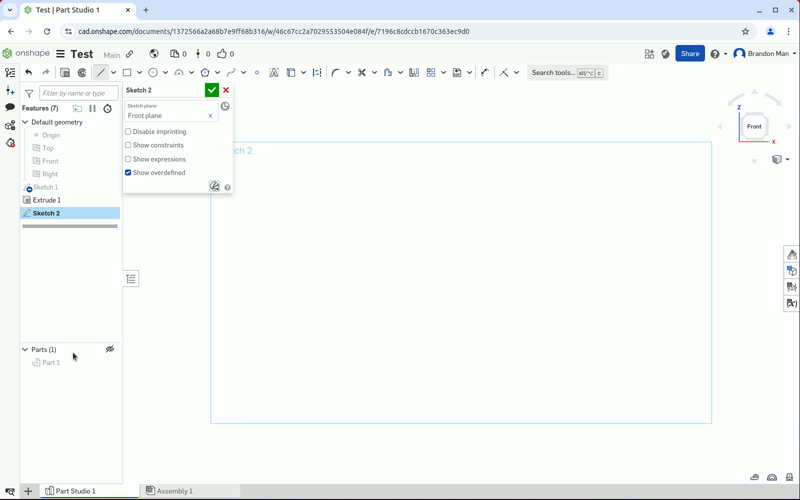
mouse_move(395, 360)
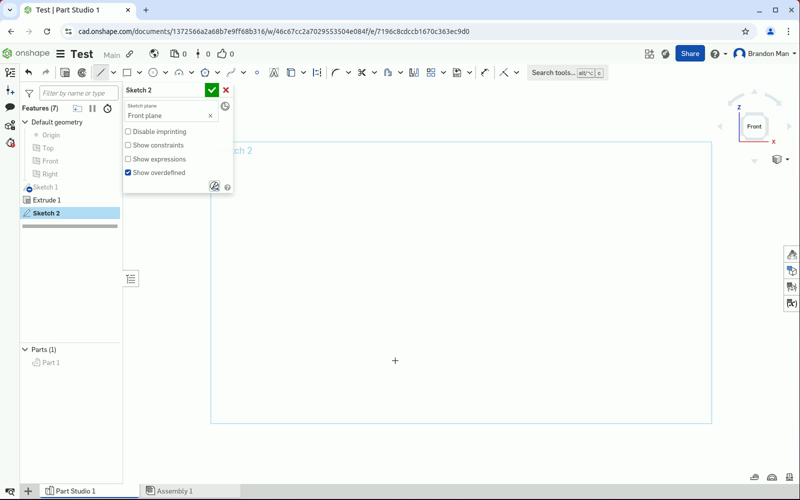
click(395, 360)
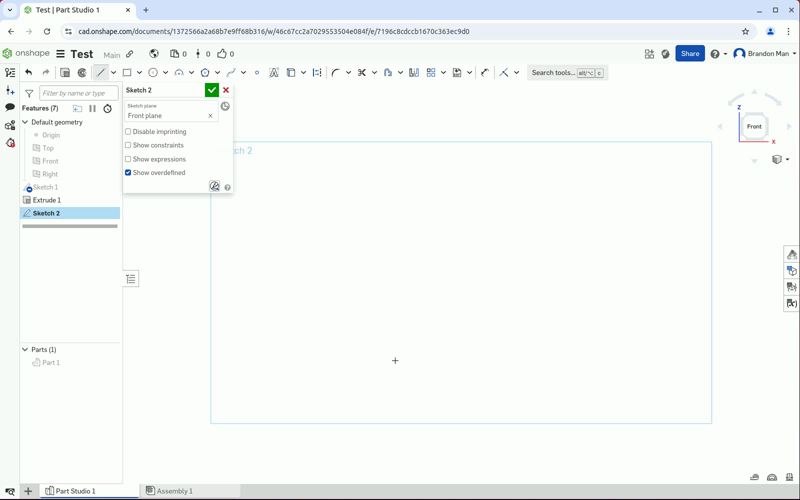
key_up(shift)
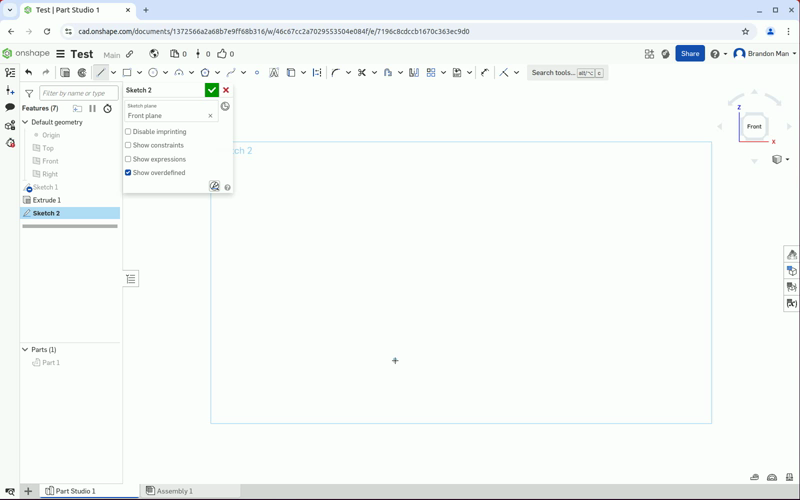
key_down(shift)
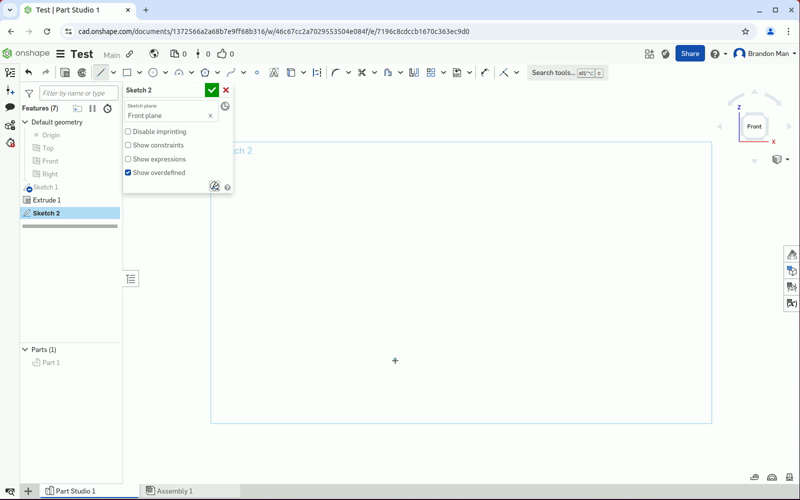
mouse_move(507, 360)
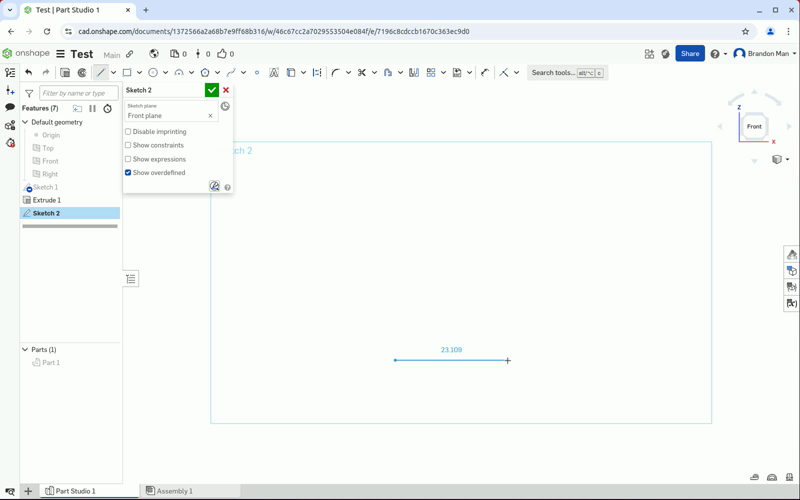
click(507, 360)
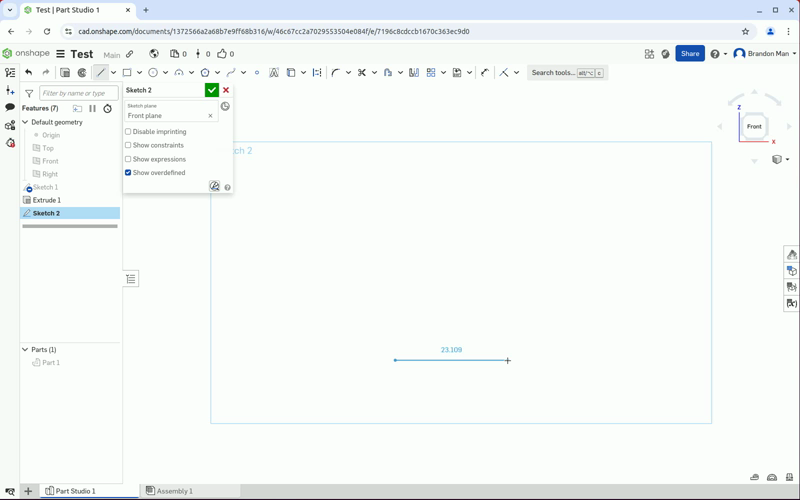
key_up(shift)
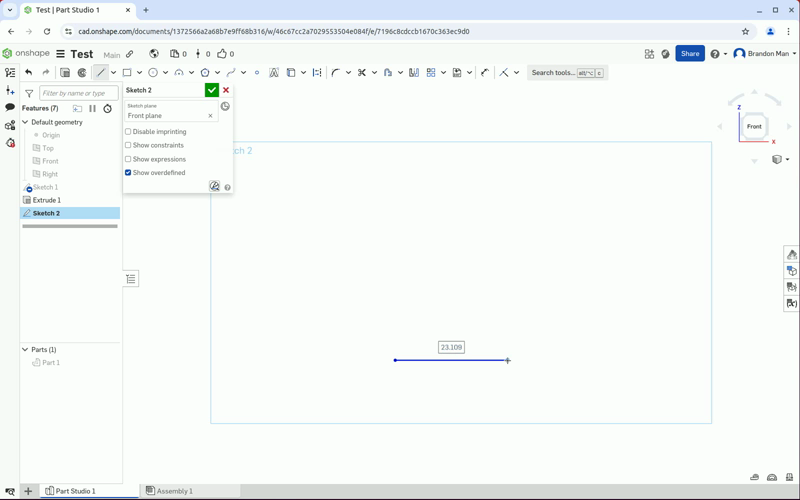
key_down(shift)
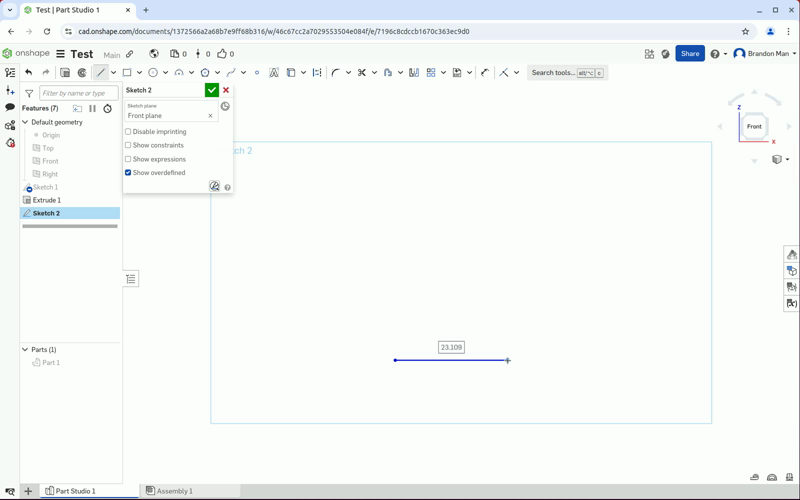
mouse_move(507, 247)
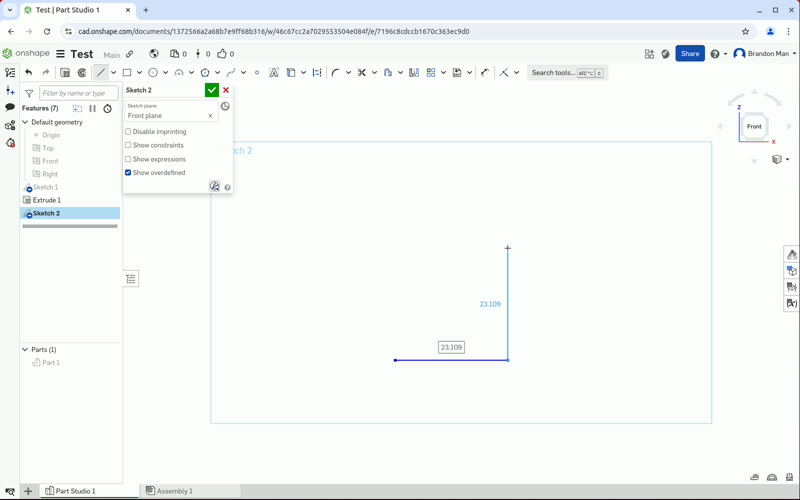
click(507, 247)
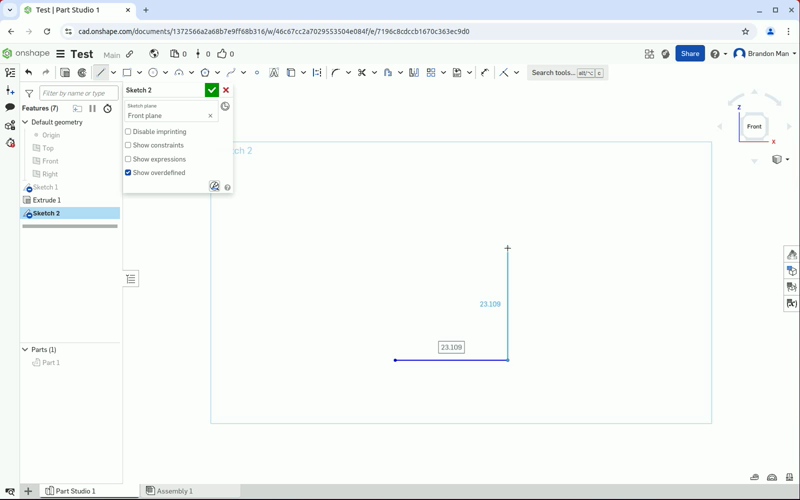
key_up(shift)
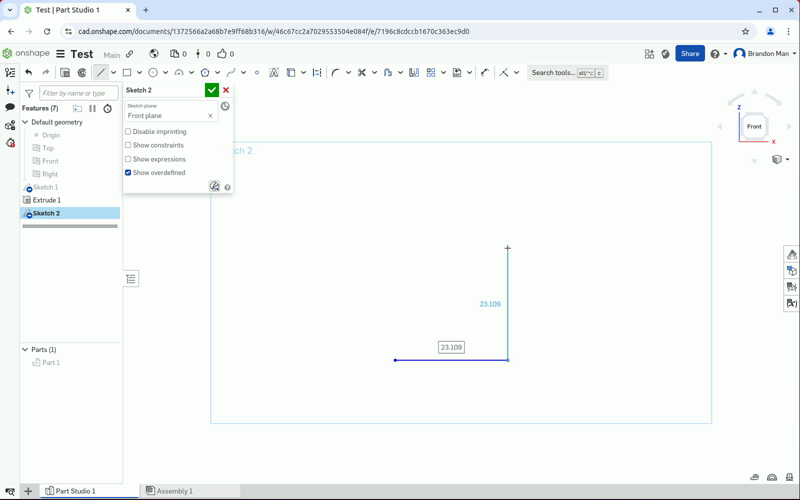
key_down(shift)
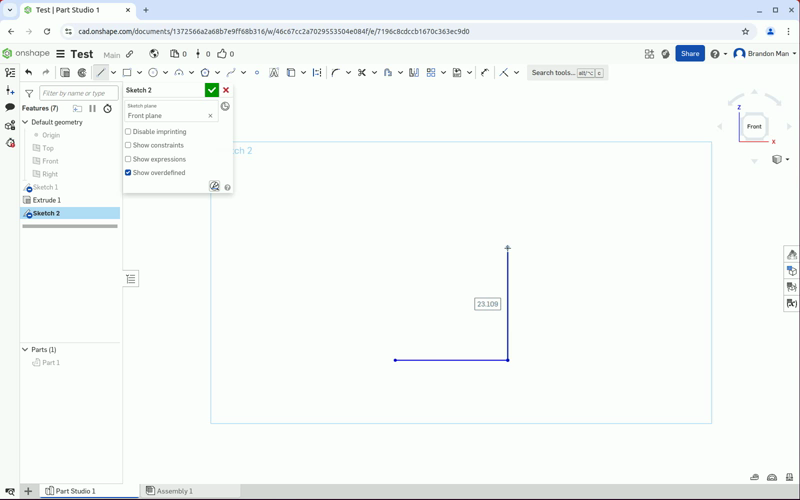
mouse_move(537, 247)
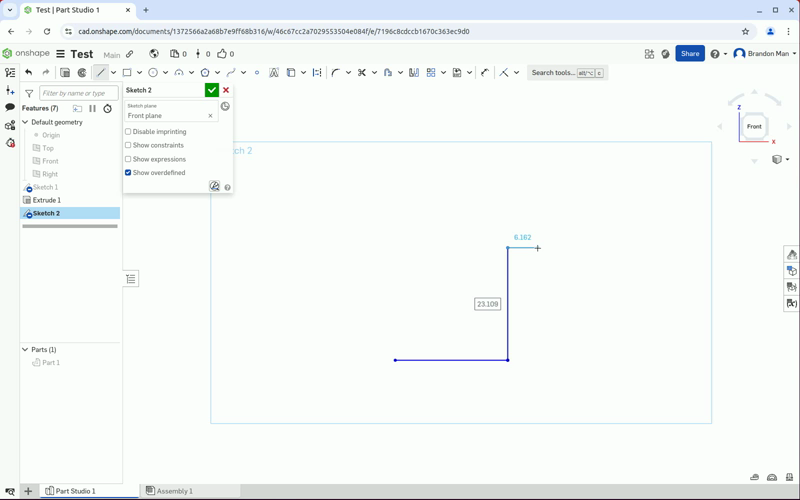
mouse_move(460, 247)
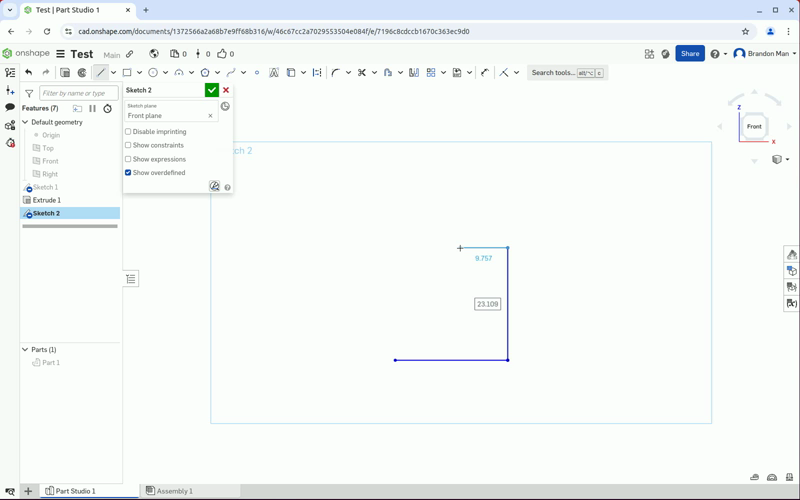
click(460, 247)
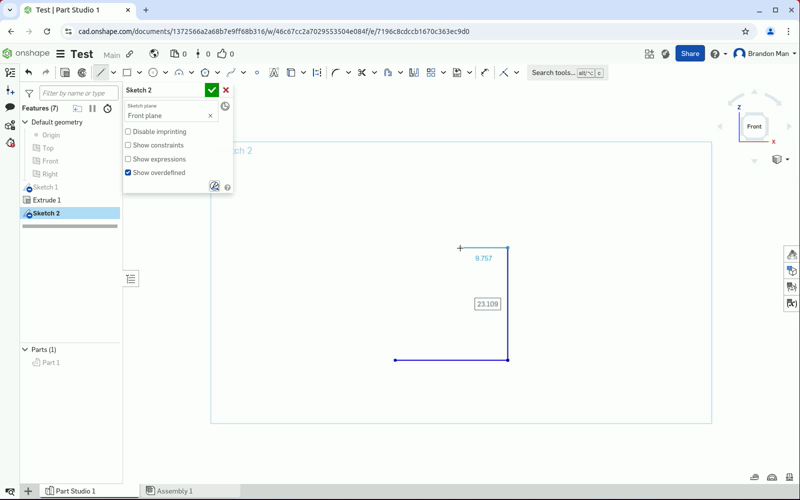
key_up(shift)
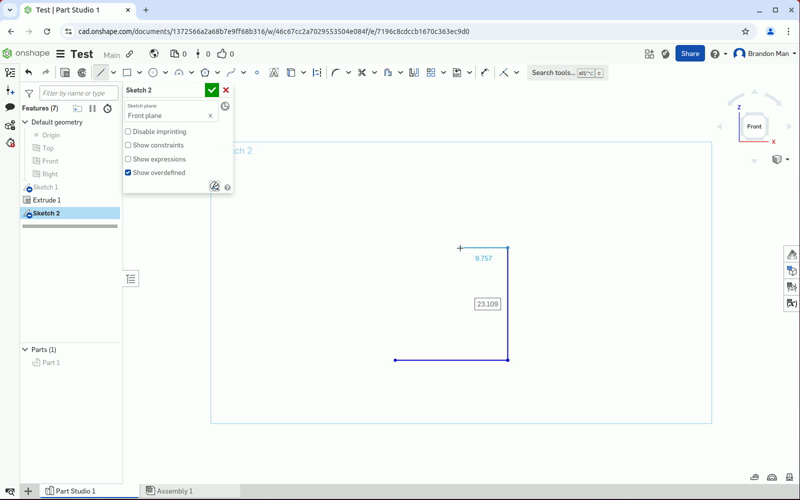
key_down(shift)
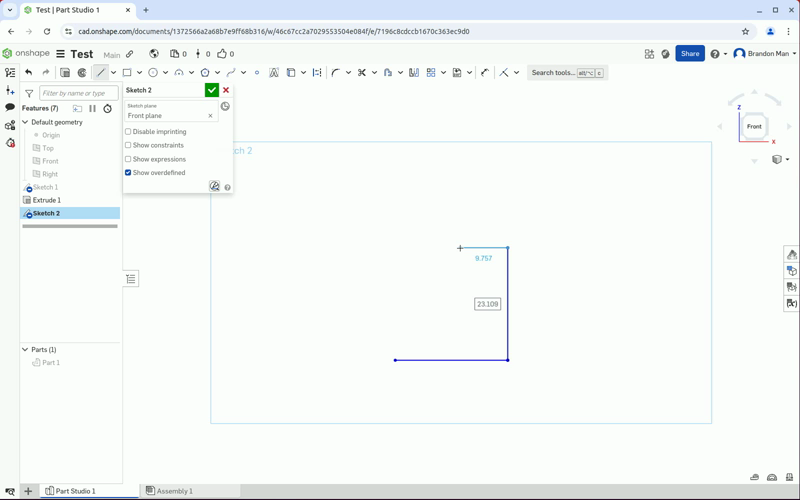
mouse_move(490, 247)
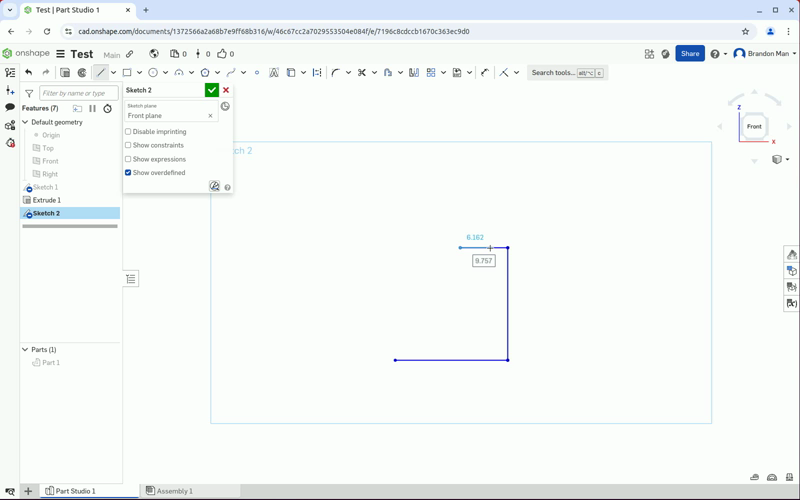
mouse_move(460, 282)
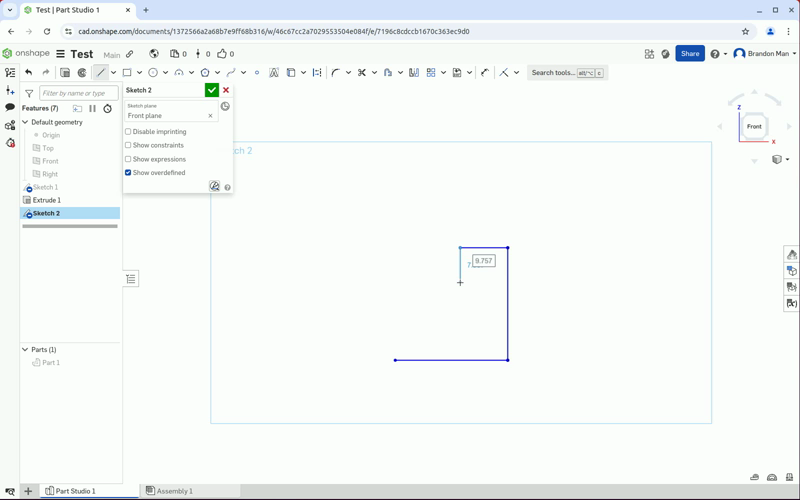
click(460, 282)
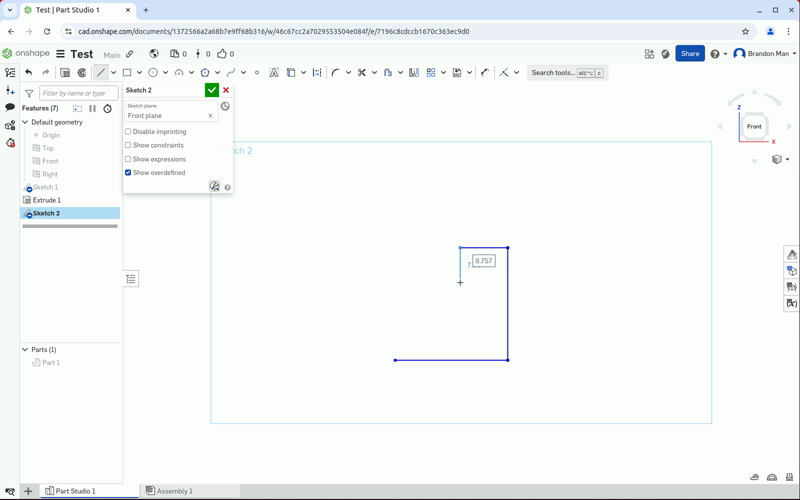
key_up(shift)
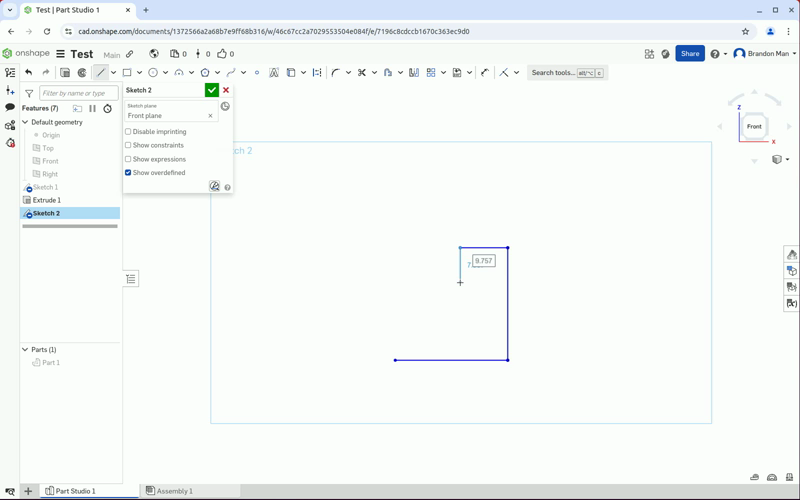
key_down(shift)
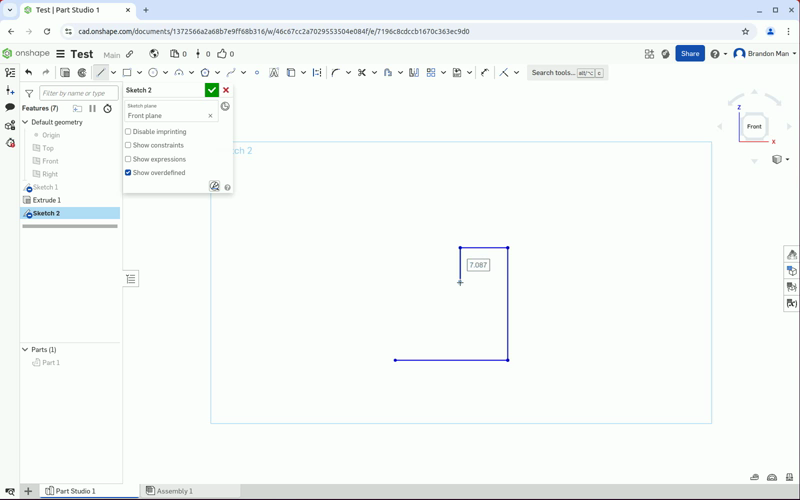
mouse_move(395, 282)
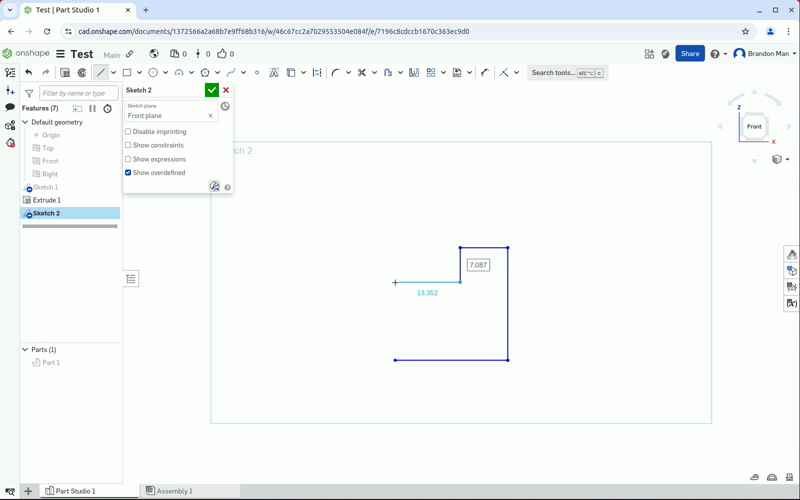
click(395, 282)
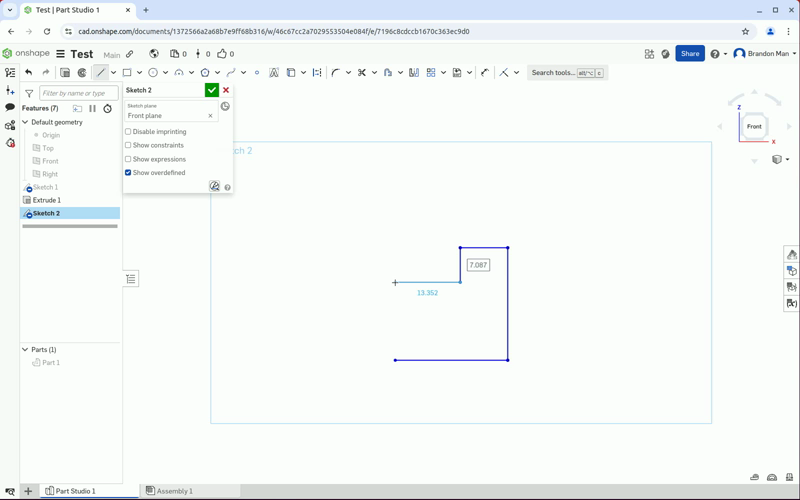
key_up(shift)
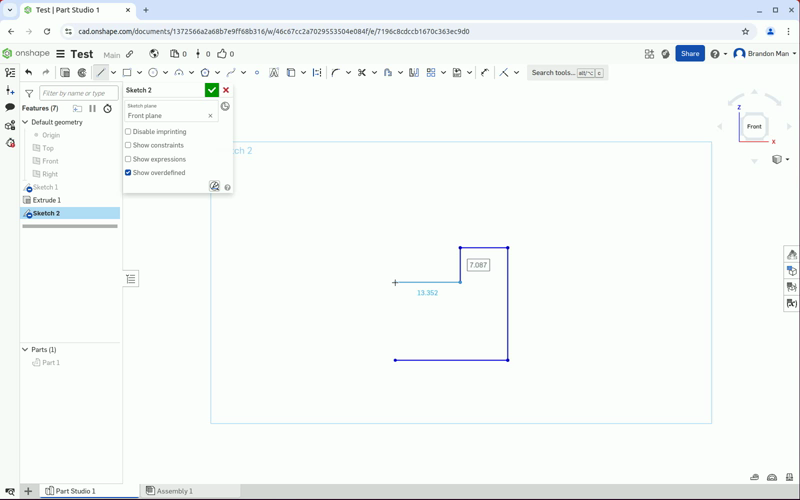
key_down(shift)
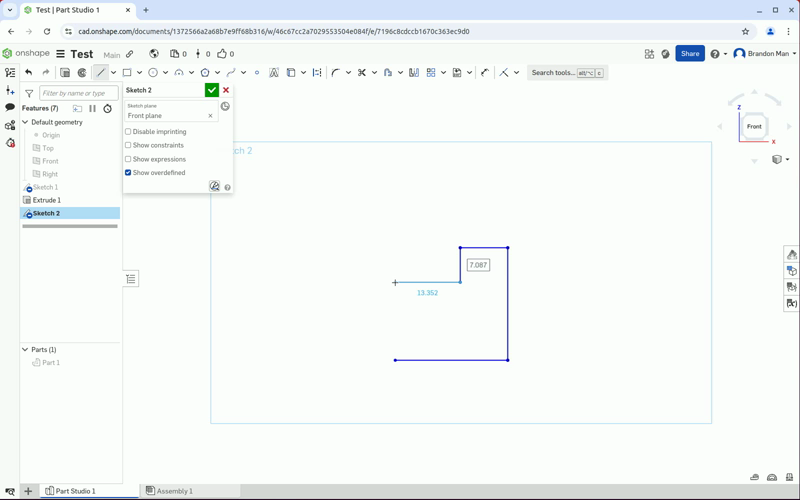
mouse_move(395, 360)
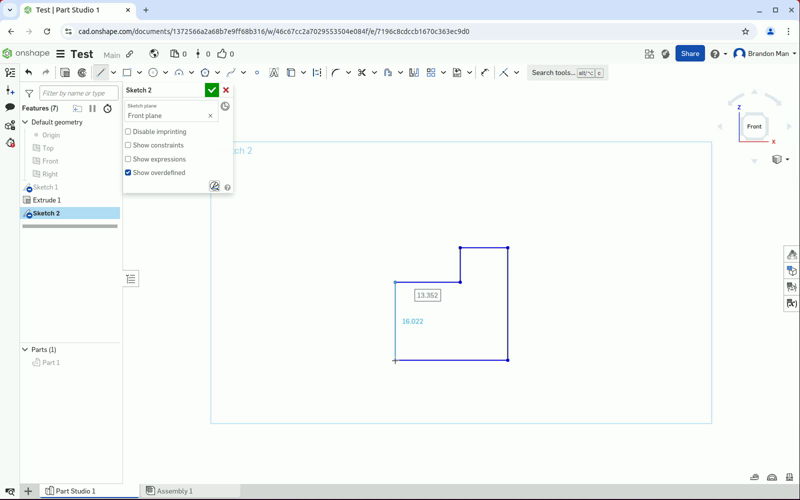
key_up(shift)
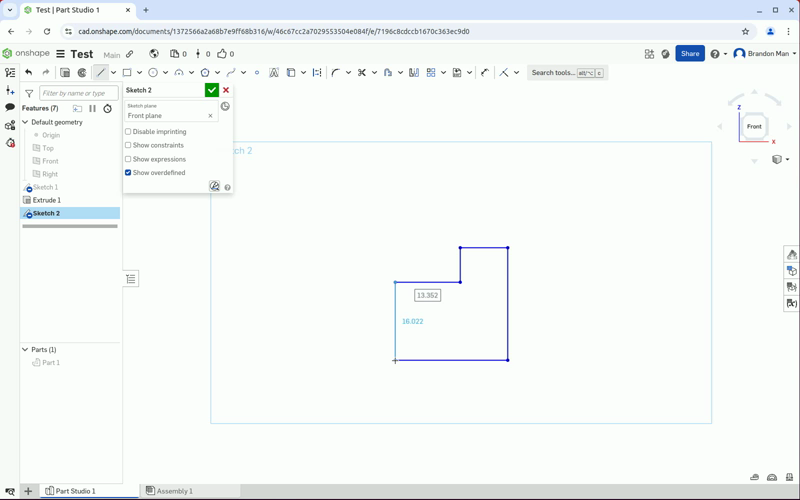
click(395, 360)
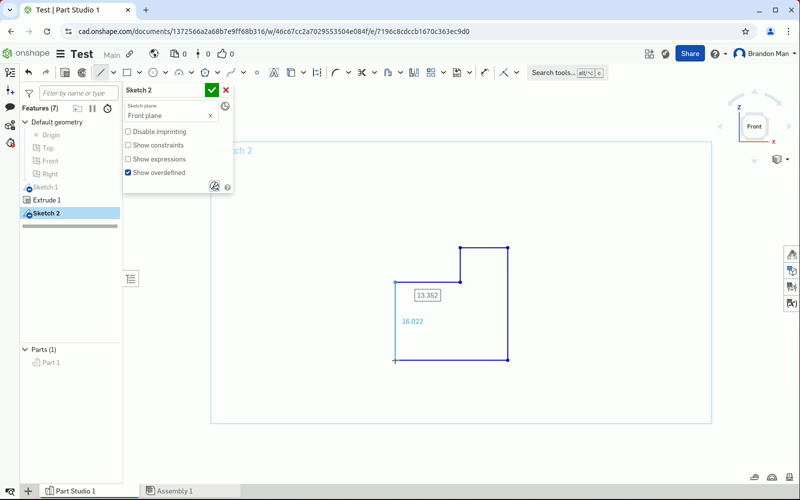
key(esc)
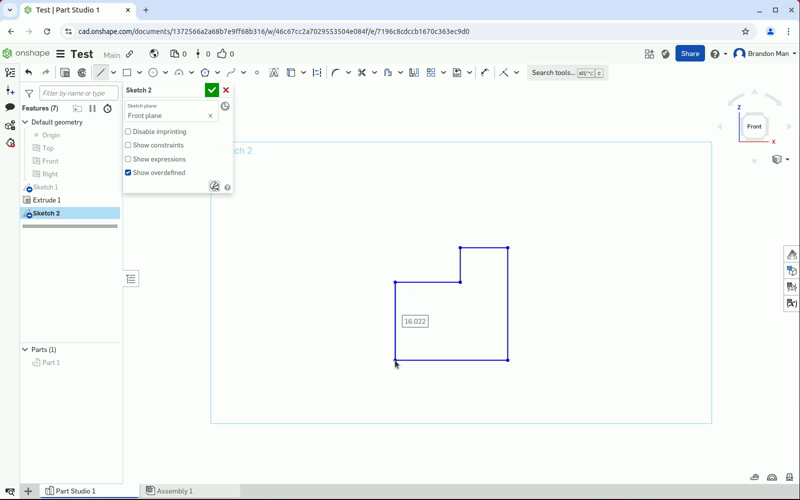
mouse_move(407, 294)
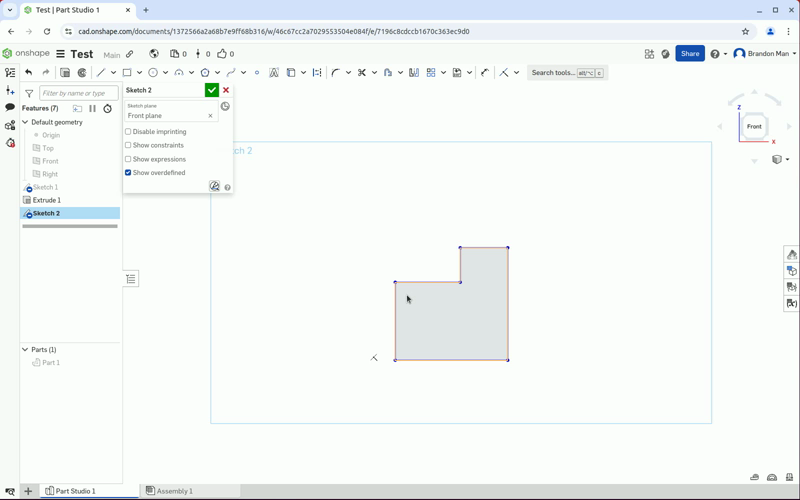
click(407, 294)
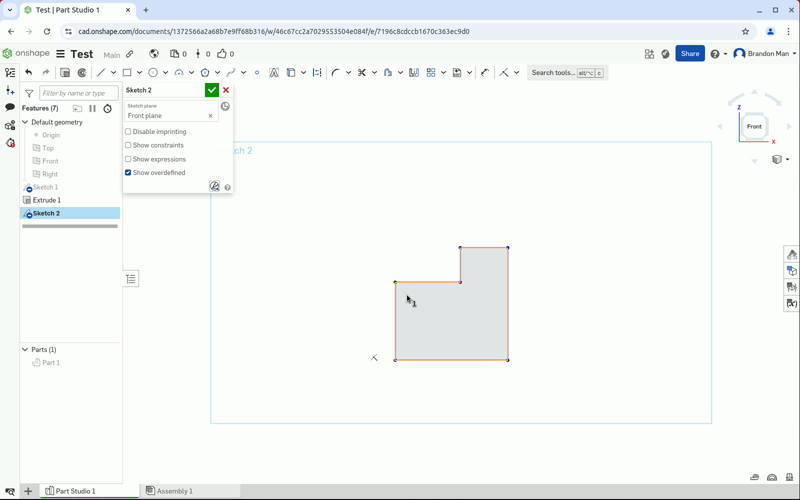
mouse_move(73, 352)
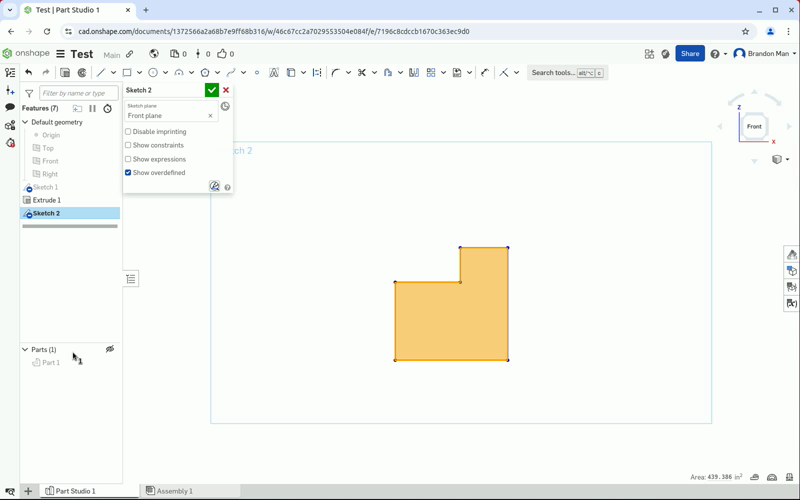
key(shift+y)
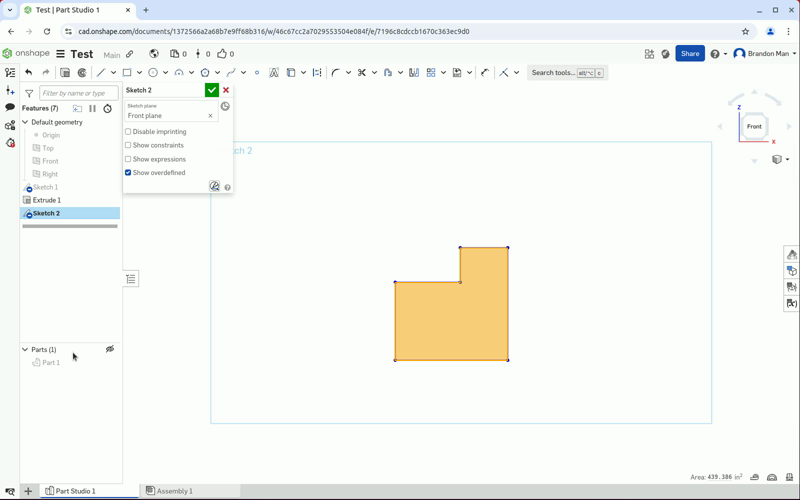
key(shift+e)
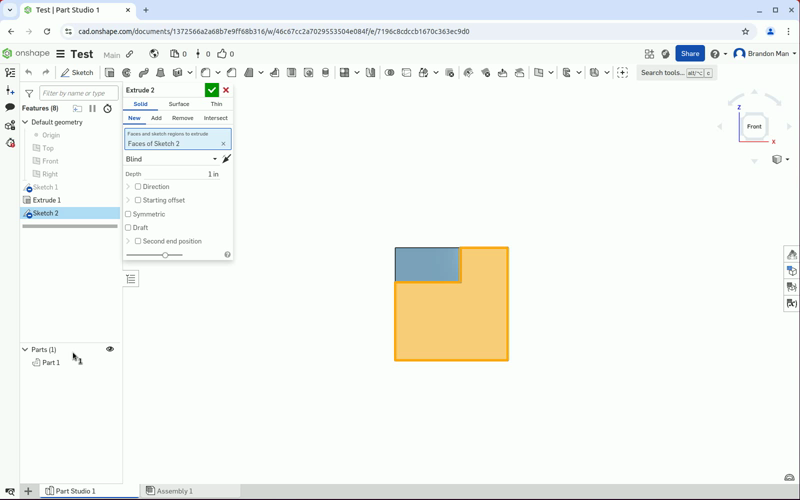
mouse_move(143, 106)
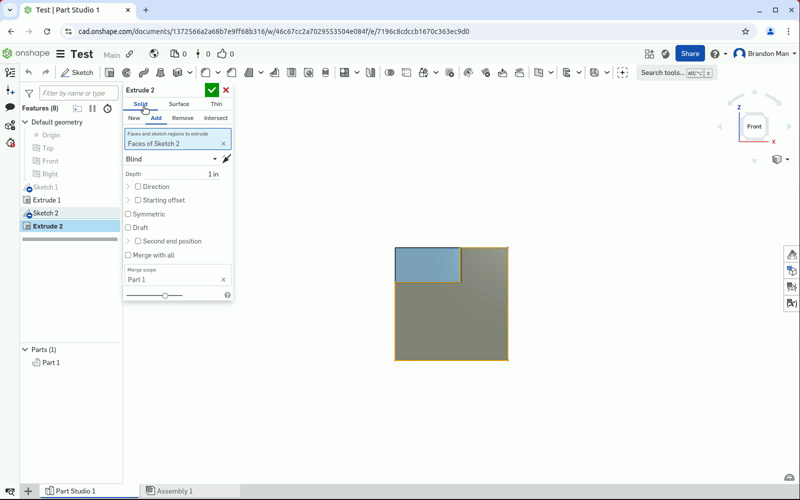
click(143, 106)
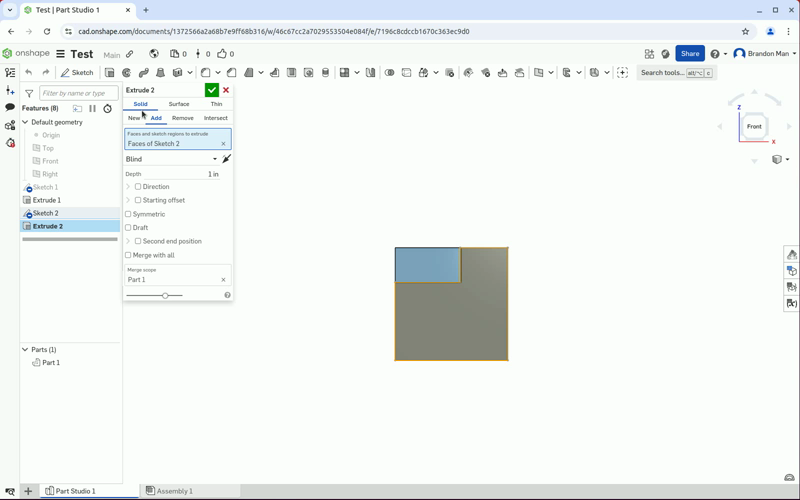
mouse_move(137, 120)
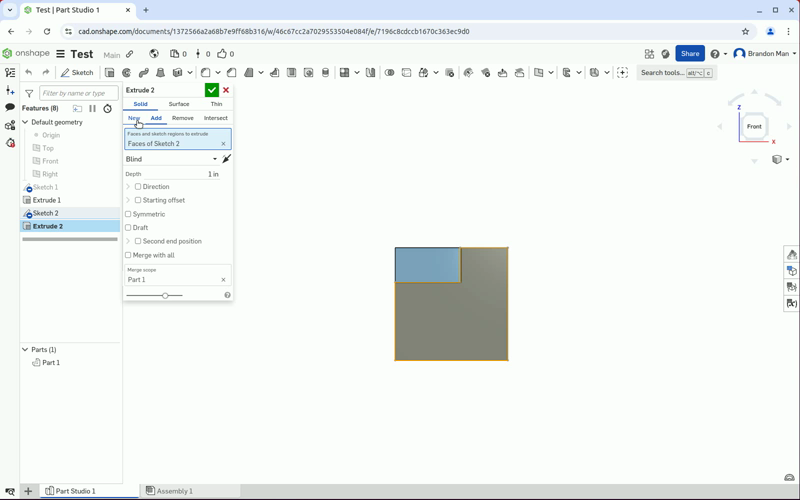
click(137, 120)
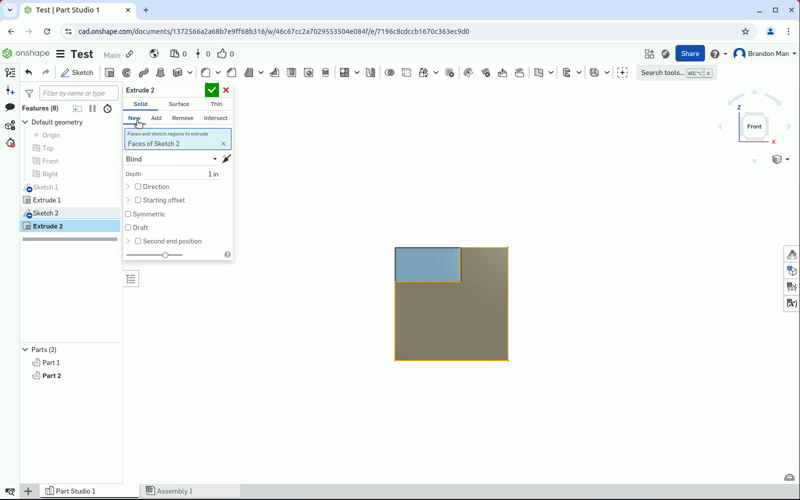
key(tab, 4)
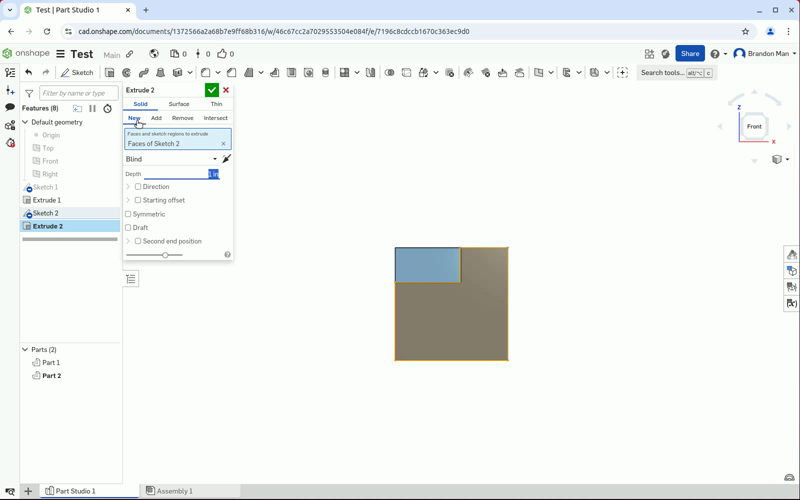
text(23.108)
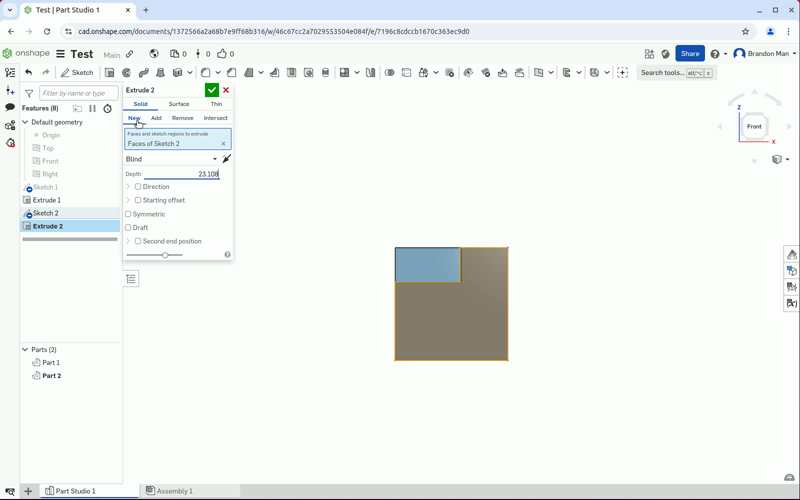
key(enter)
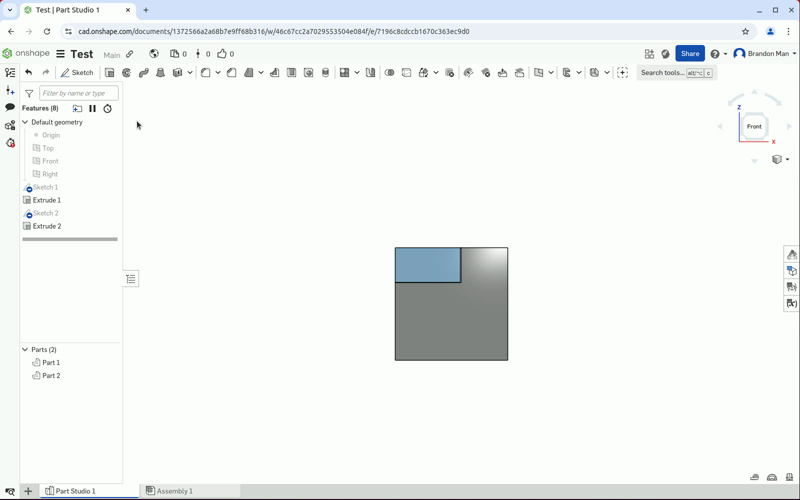
key(shift+h)
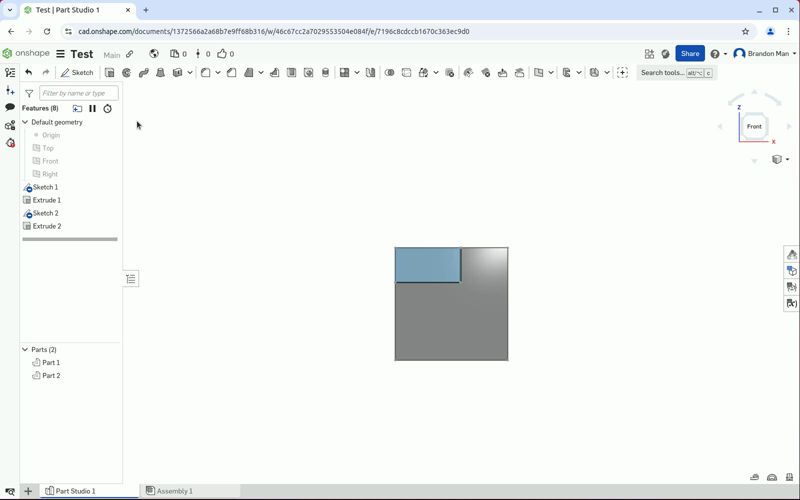
key(shift+h)
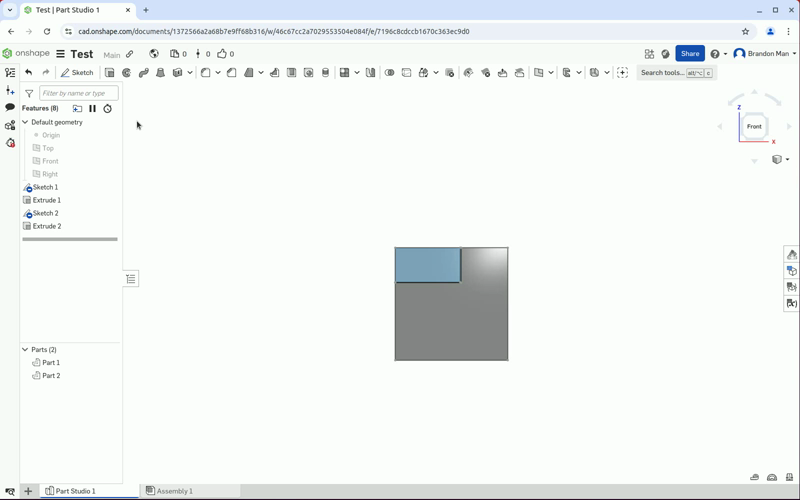
key(shift+7)
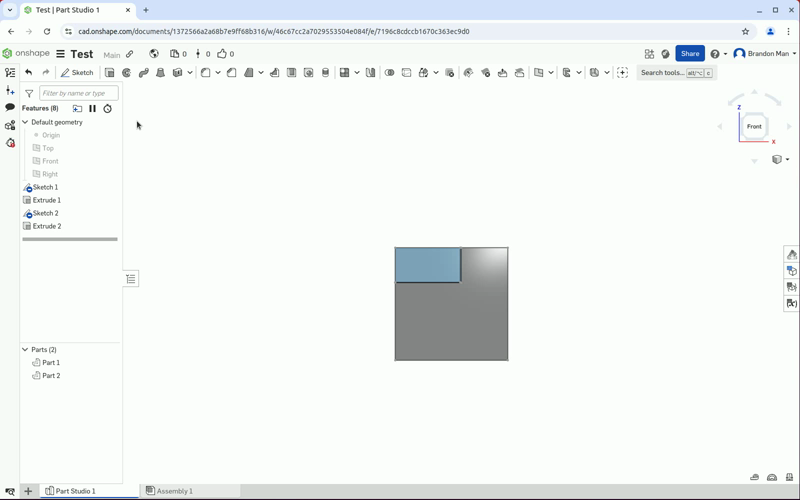
key(left, 2)
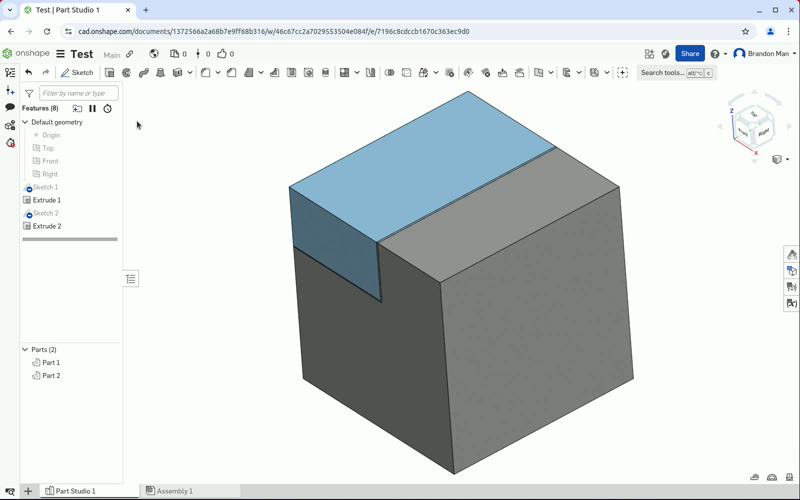
key(down, 2)
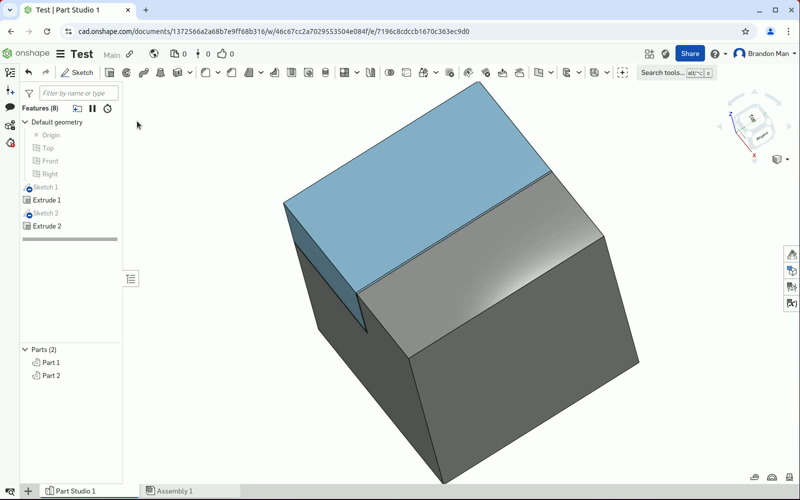
key(up, 2)
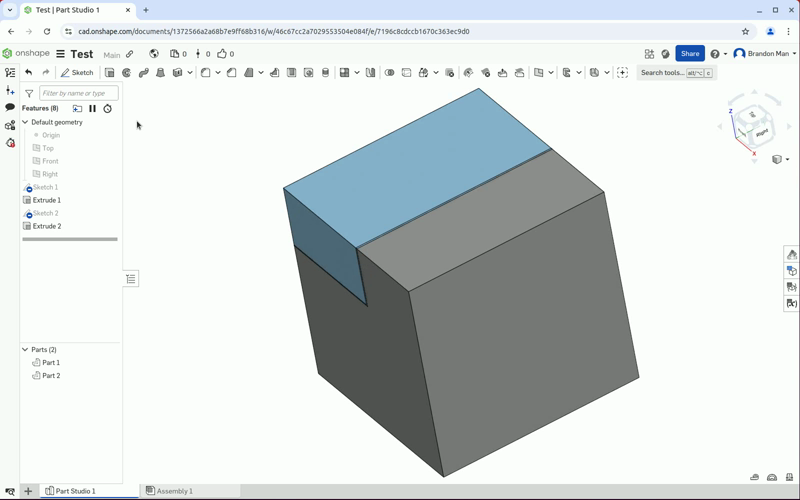
key(right, 2)
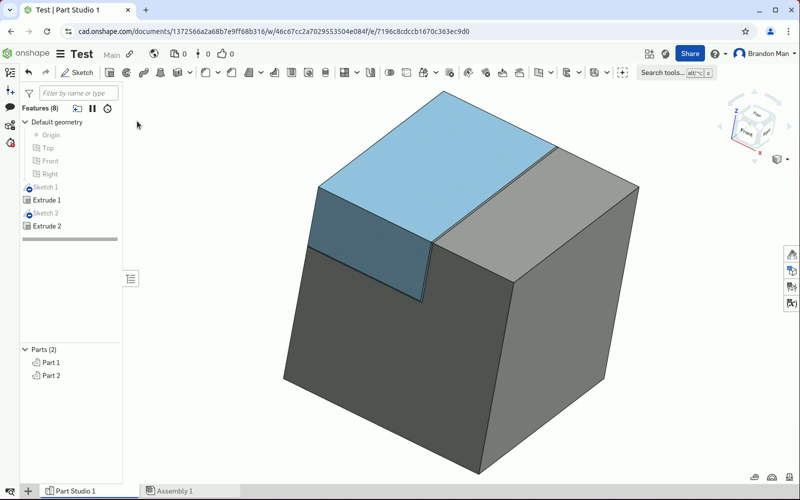
mouse_move(73, 189)
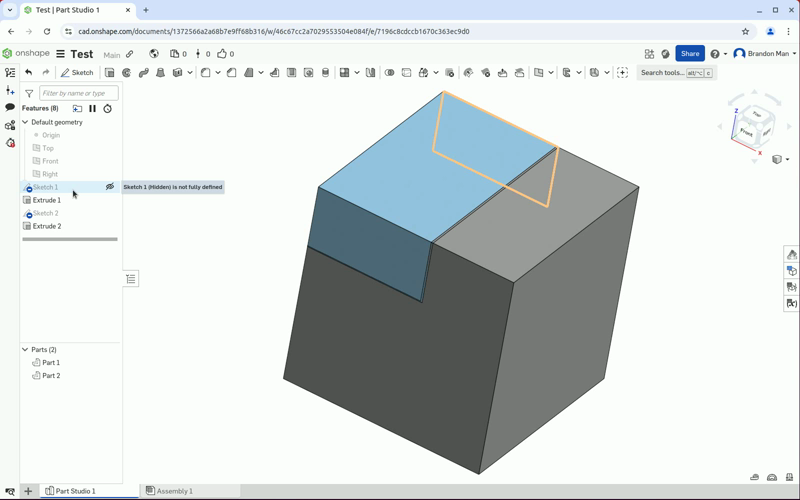
click(73, 189)